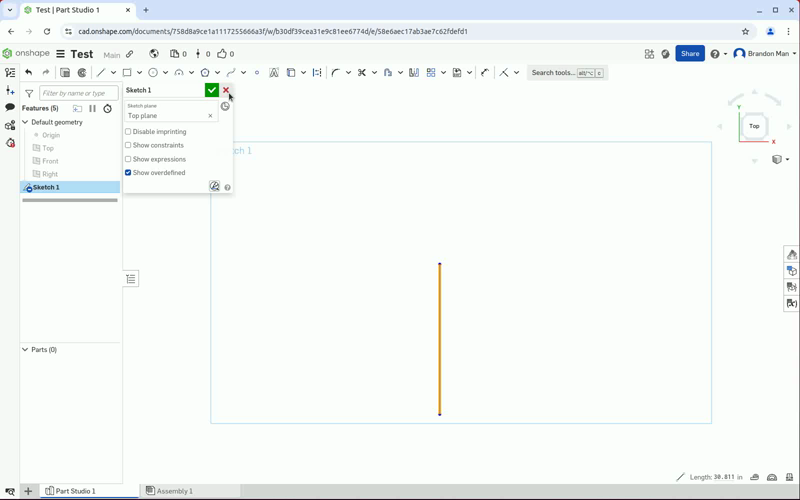
key(shift+h)
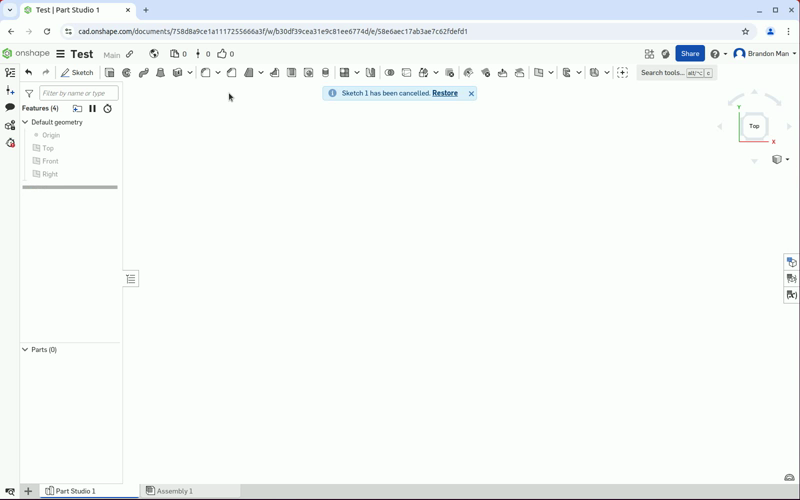
mouse_move(73, 352)
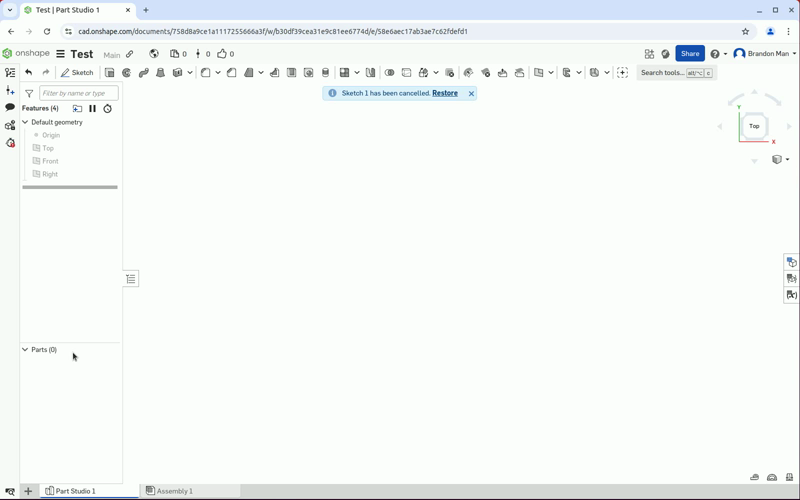
key(y)
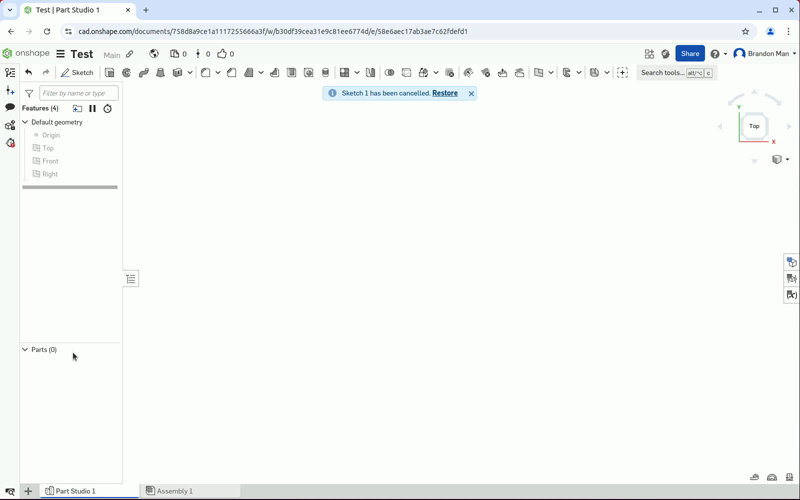
key(shift+p)
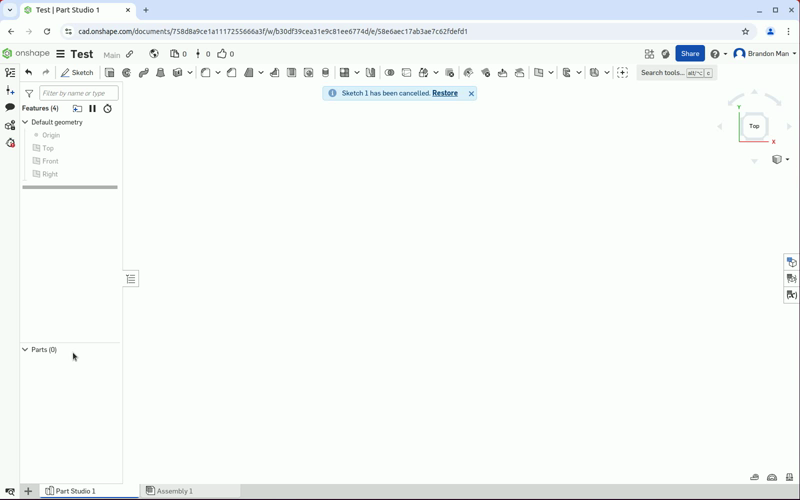
key(space)
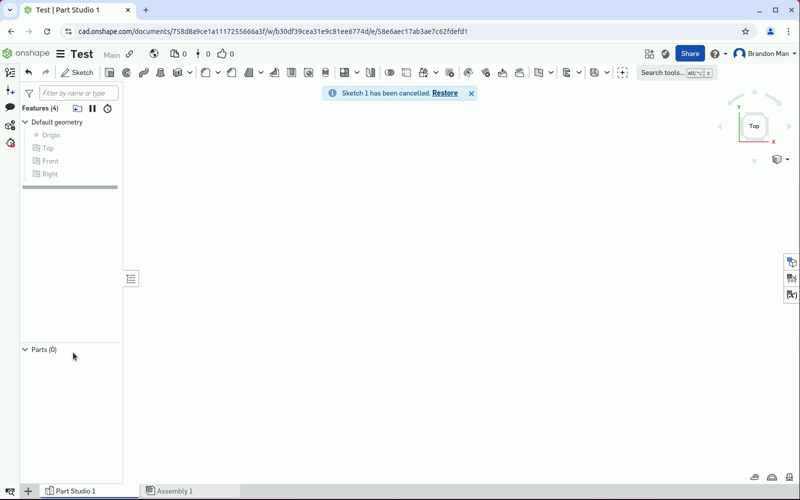
key_down(shift)
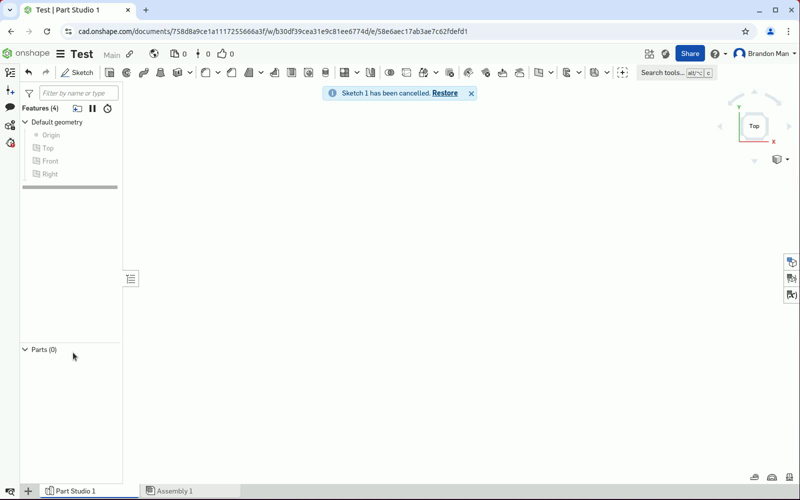
key(up)
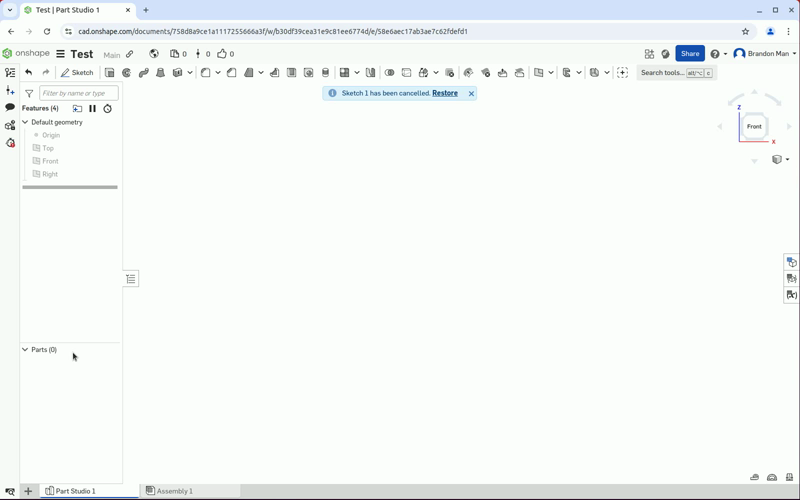
key_up(shift)
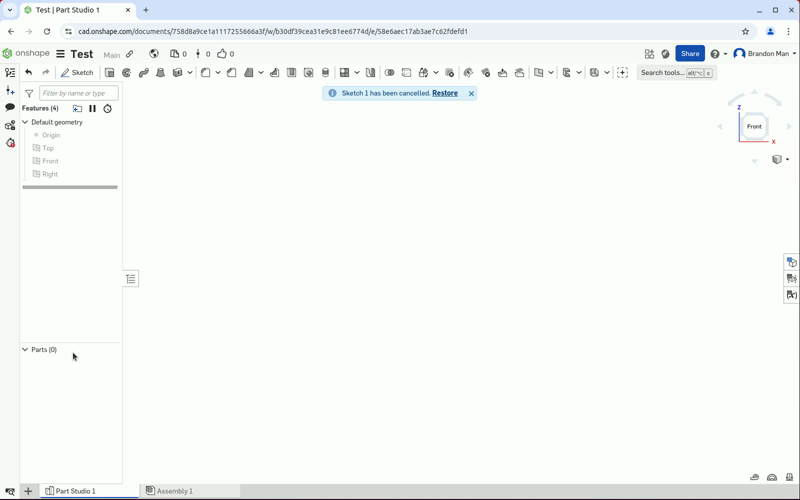
mouse_move(73, 352)
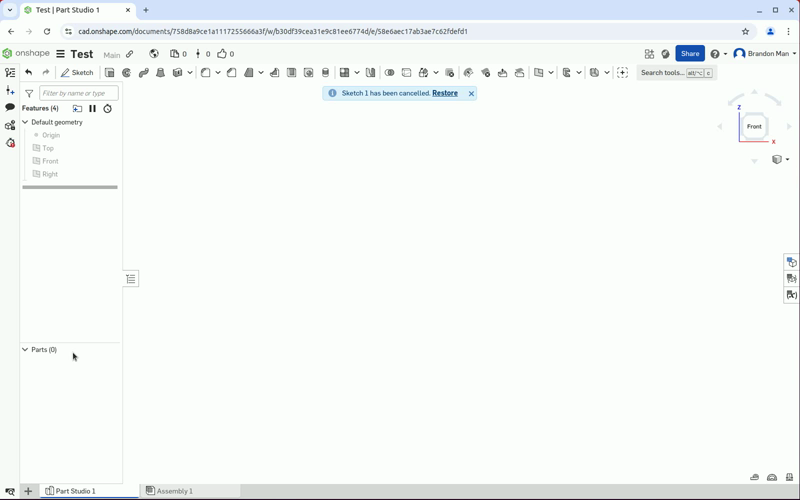
key(shift+y)
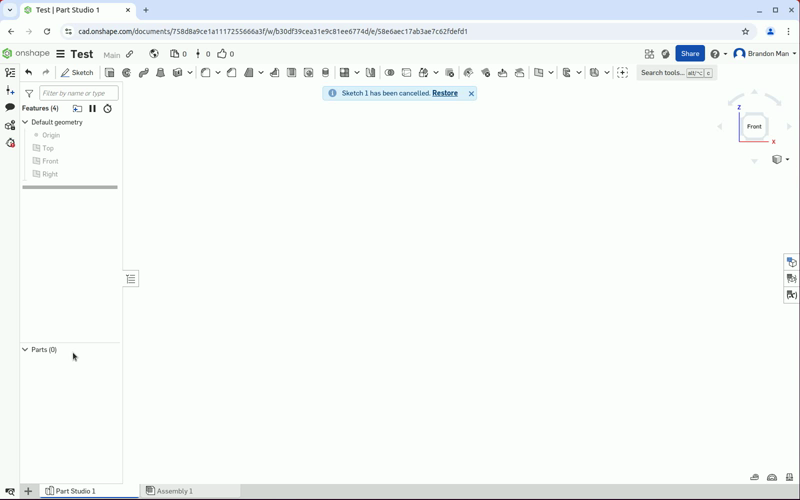
key(shift+s)
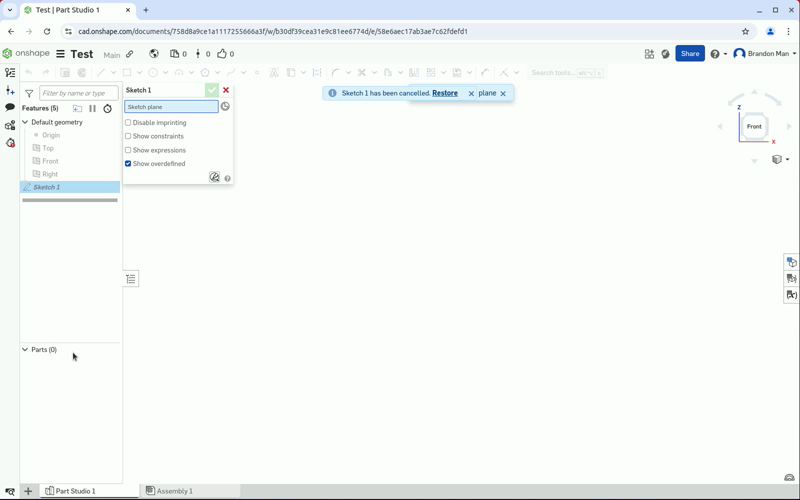
mouse_move(73, 163)
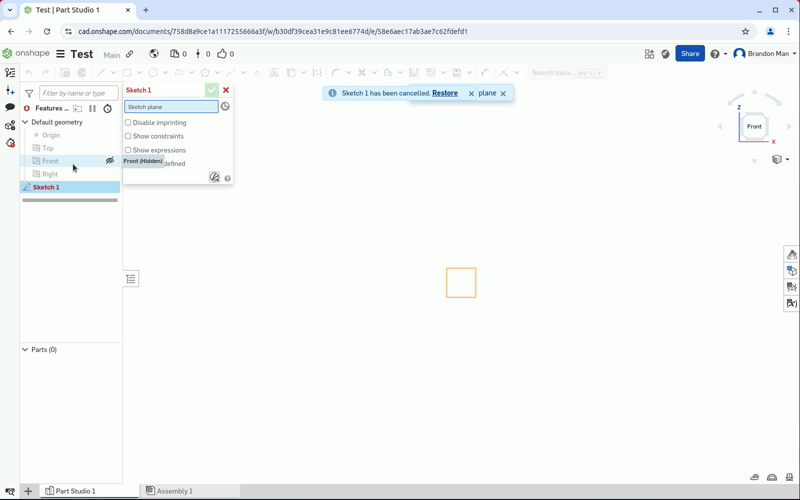
click(73, 163)
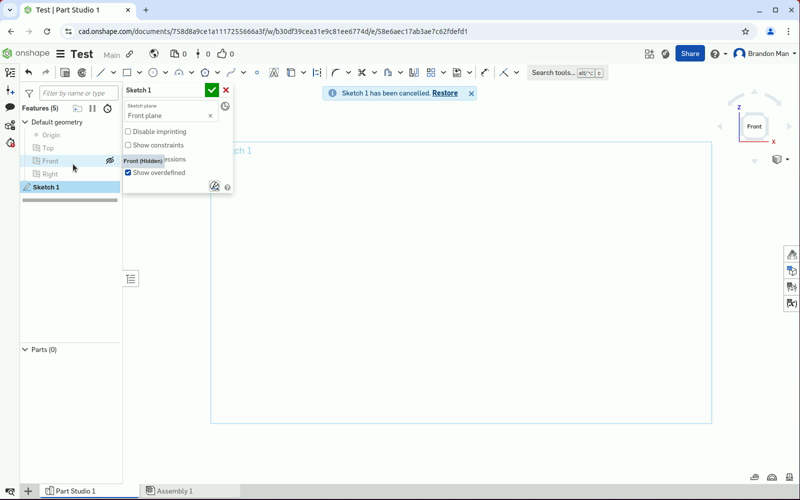
mouse_move(73, 352)
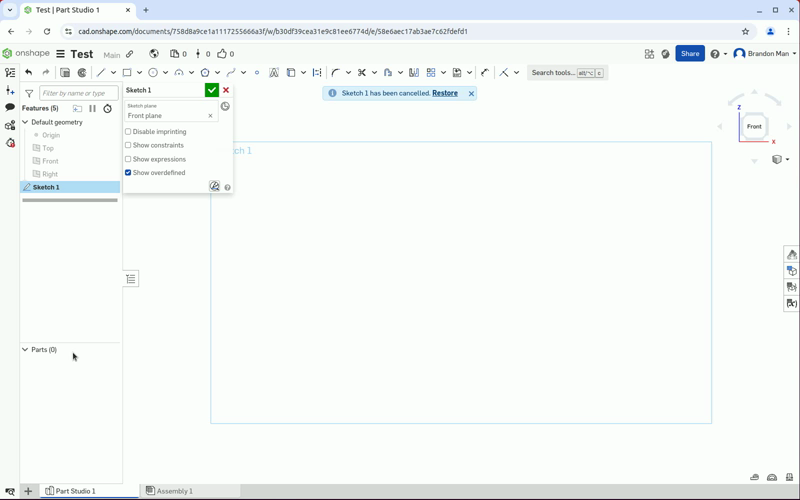
key(y)
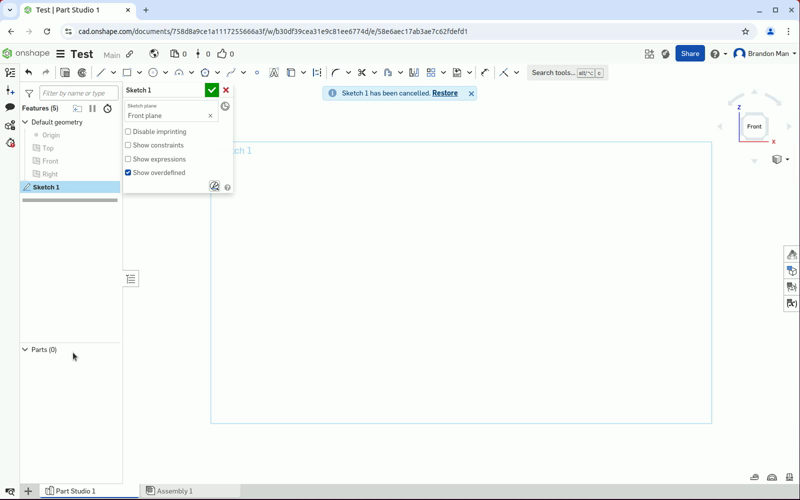
key(l)
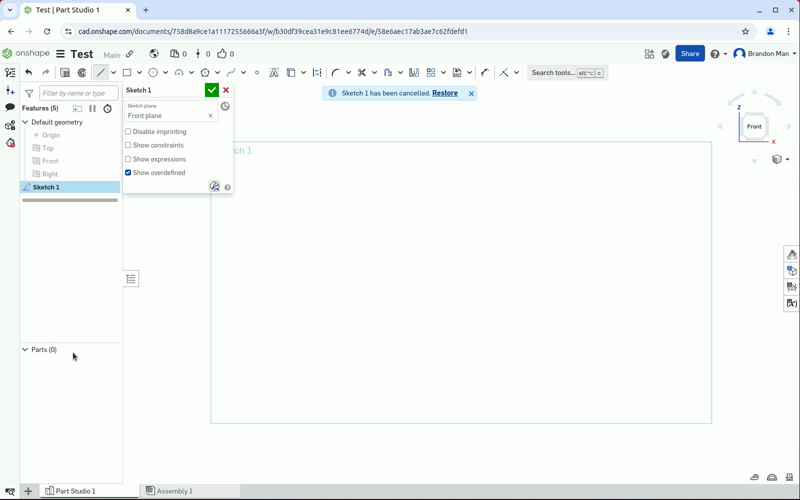
key_down(shift)
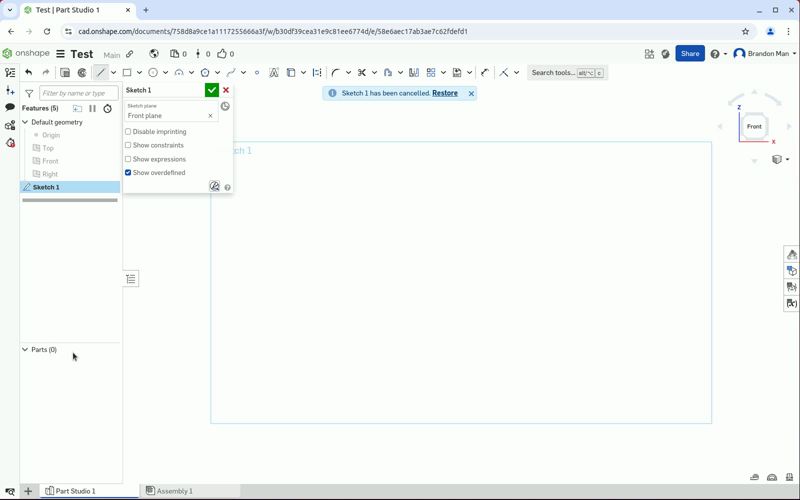
mouse_move(460, 282)
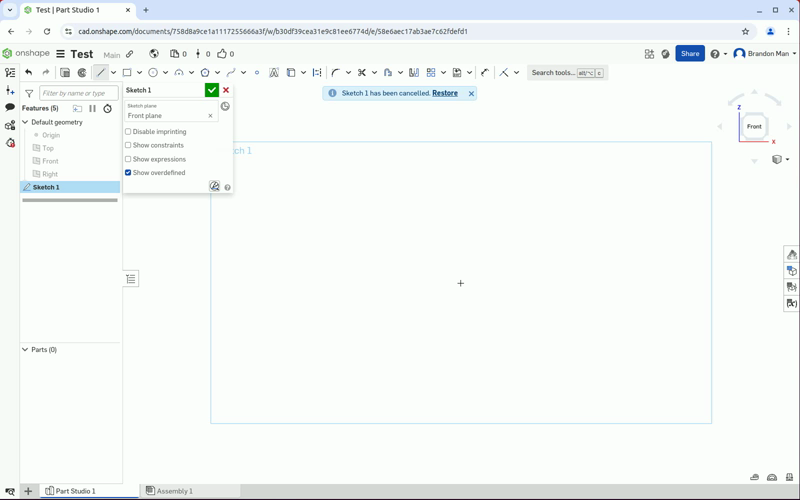
click(460, 282)
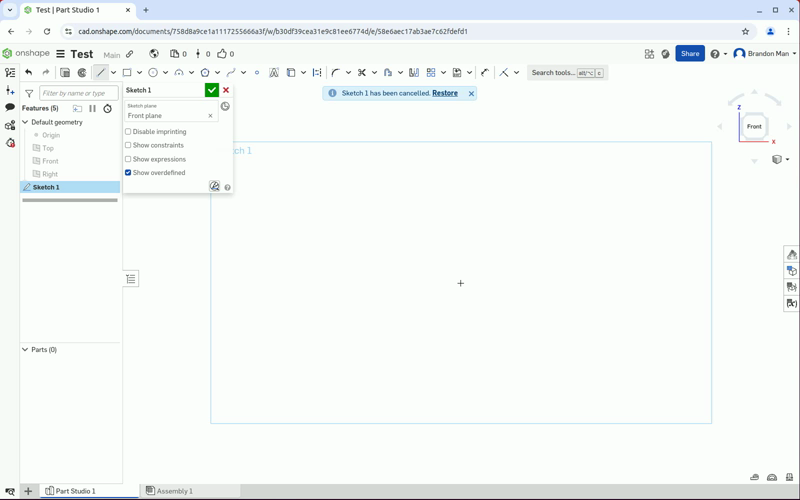
key_up(shift)
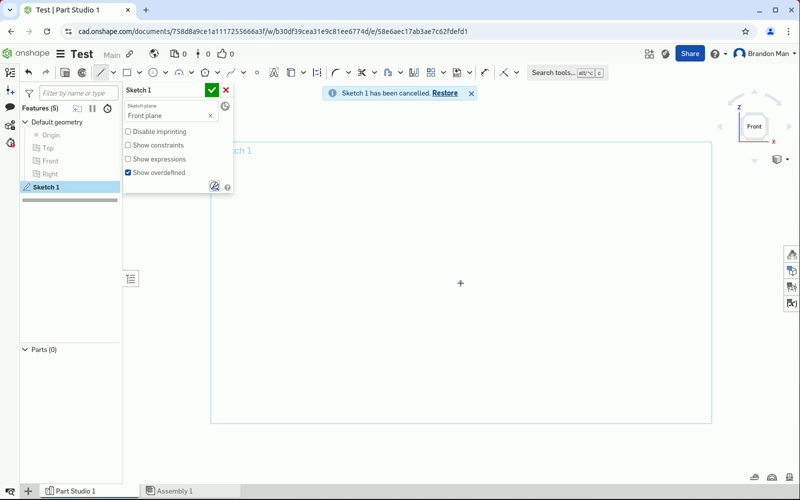
key_down(shift)
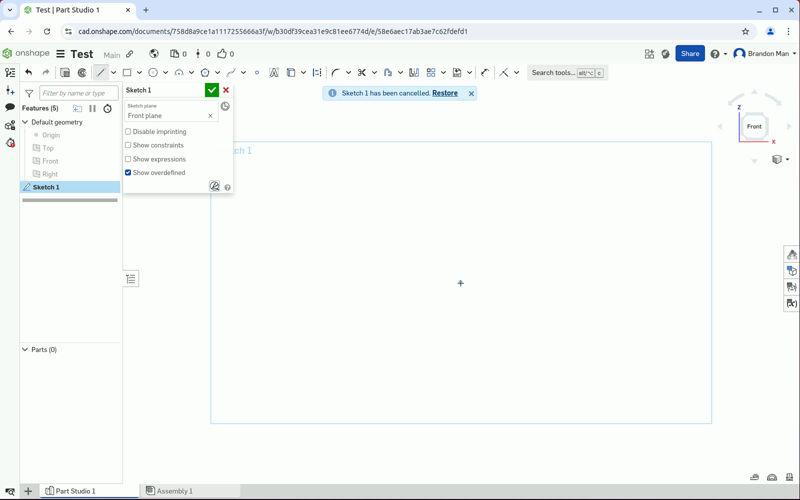
mouse_move(490, 282)
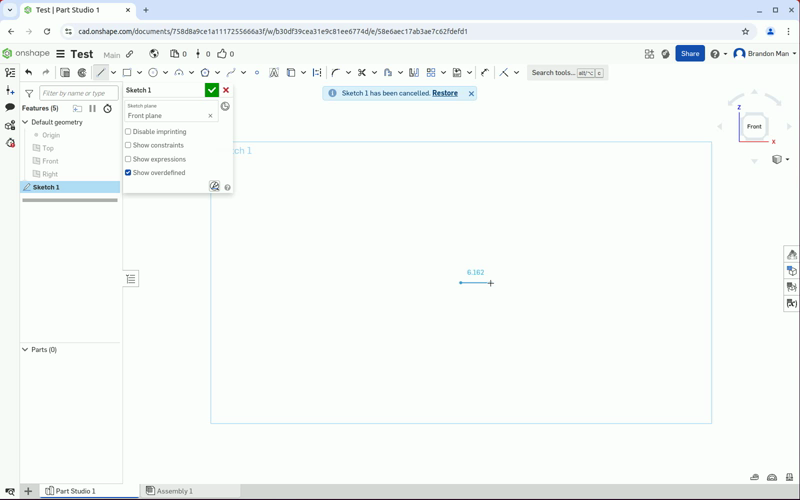
mouse_move(515, 282)
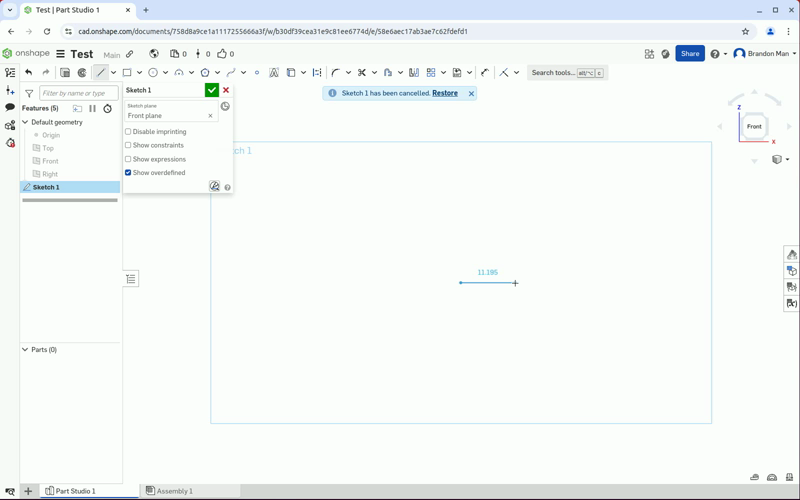
click(515, 282)
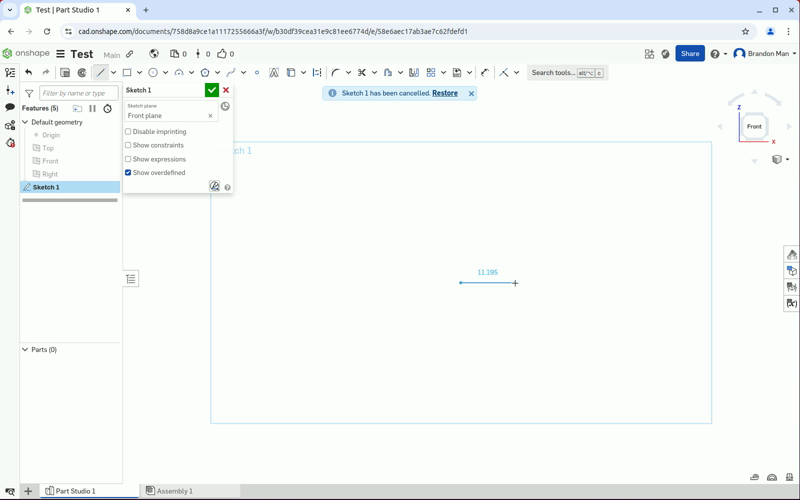
key_up(shift)
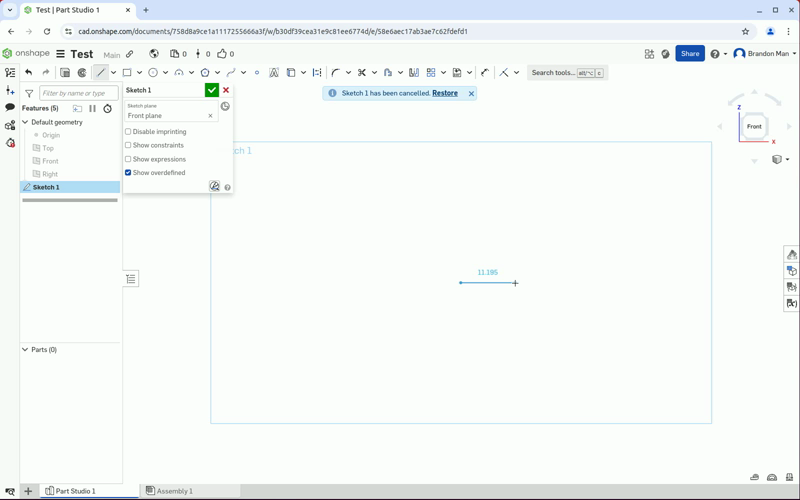
key_down(shift)
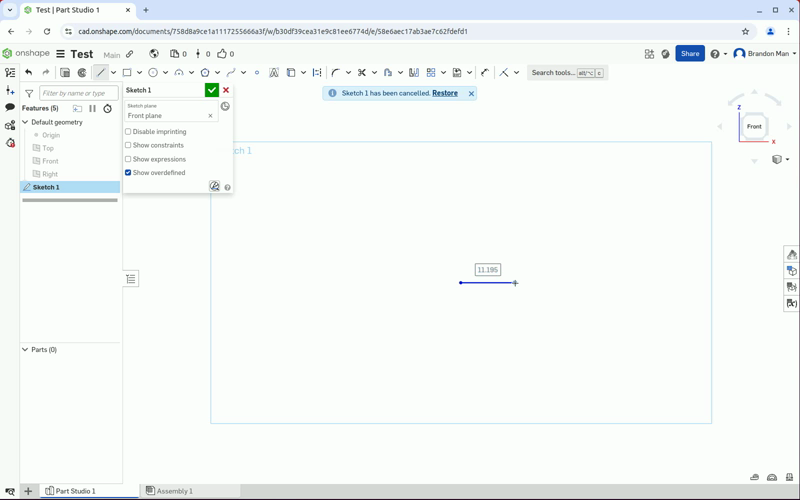
mouse_move(545, 282)
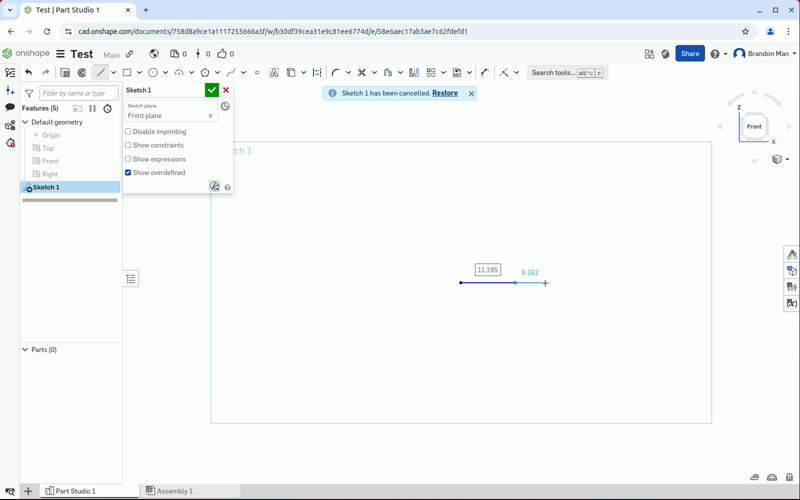
mouse_move(515, 245)
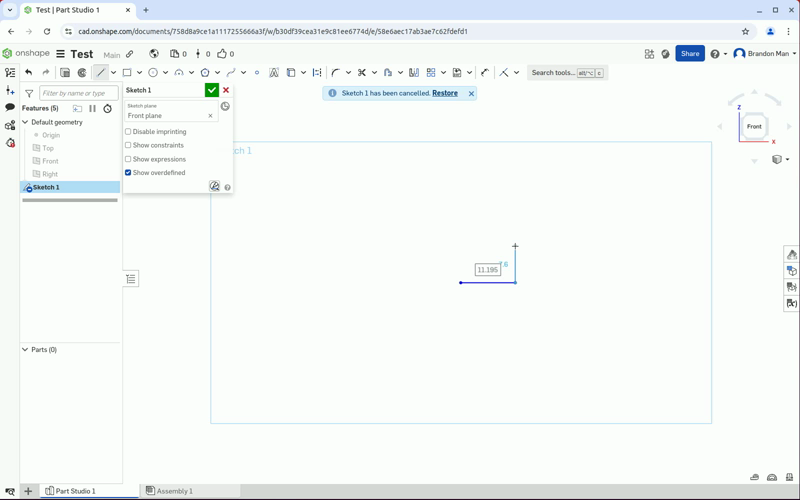
click(515, 245)
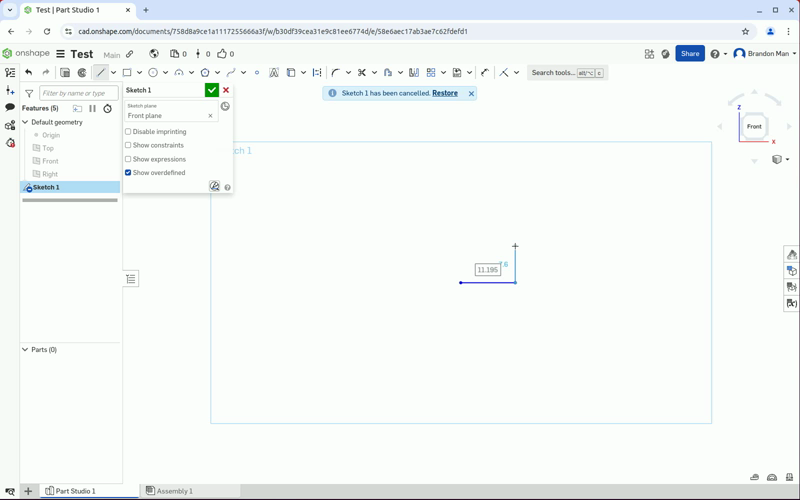
key_up(shift)
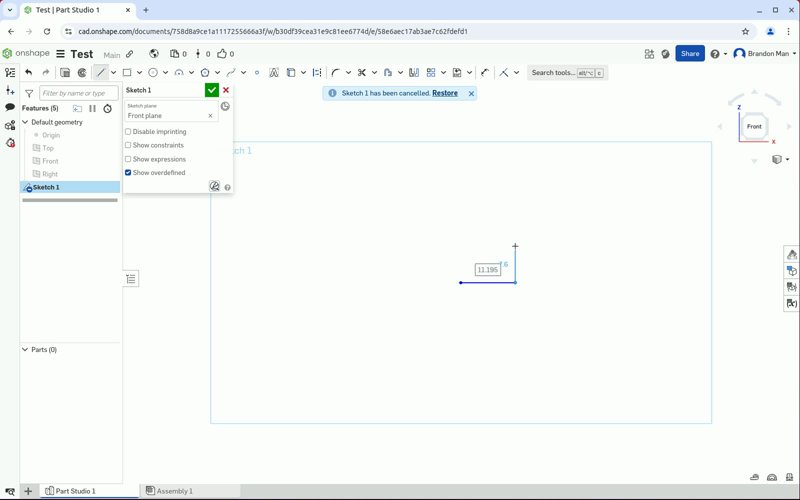
key_down(shift)
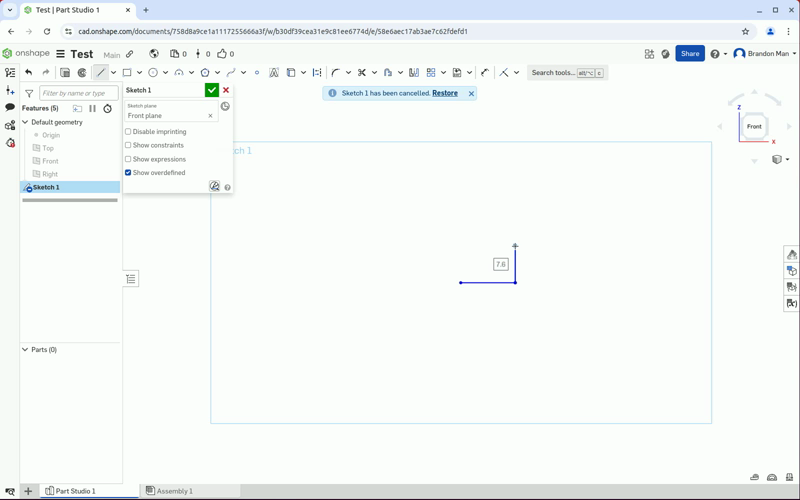
mouse_move(545, 245)
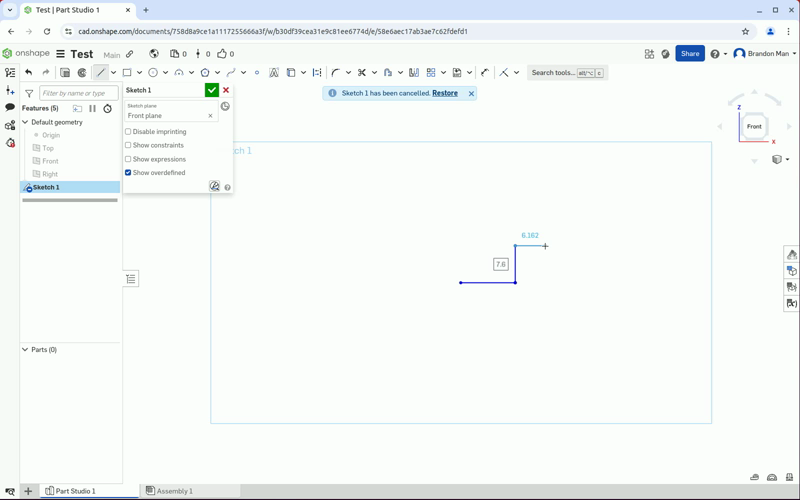
mouse_move(460, 245)
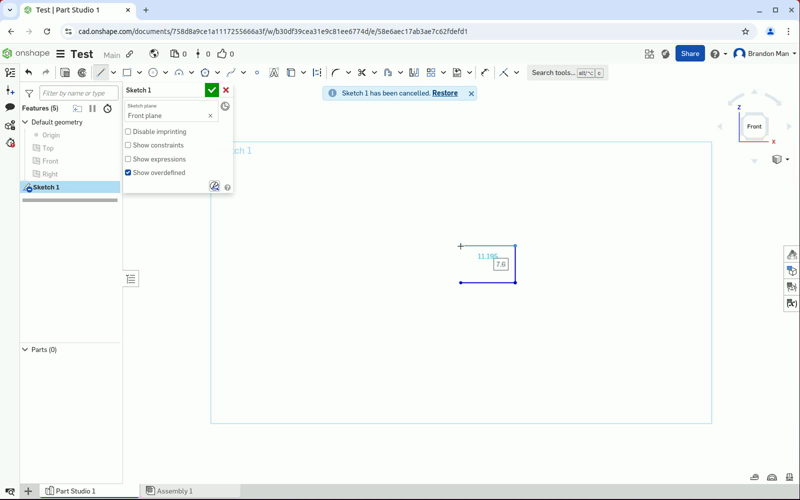
click(460, 245)
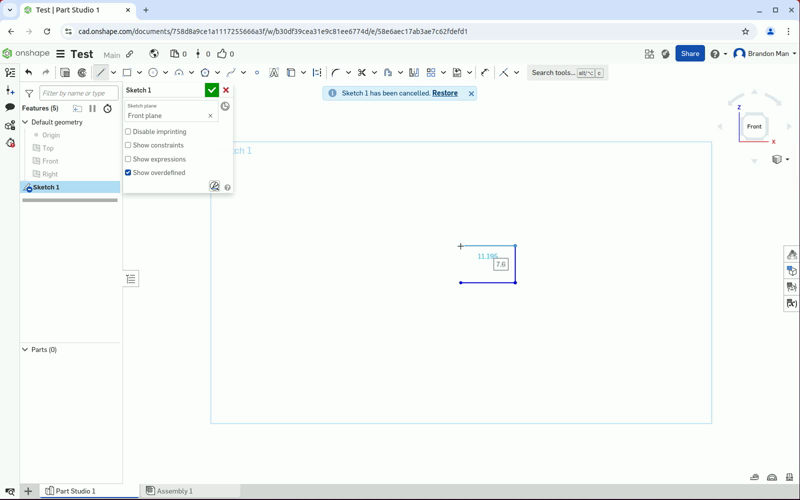
key_up(shift)
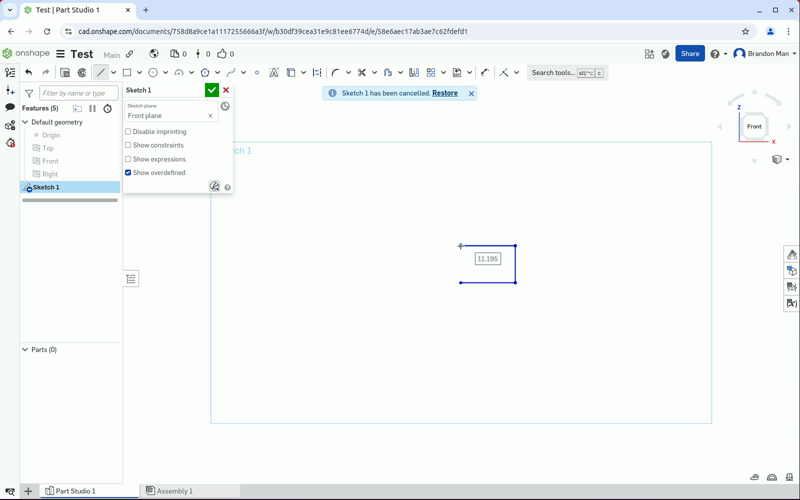
mouse_move(490, 245)
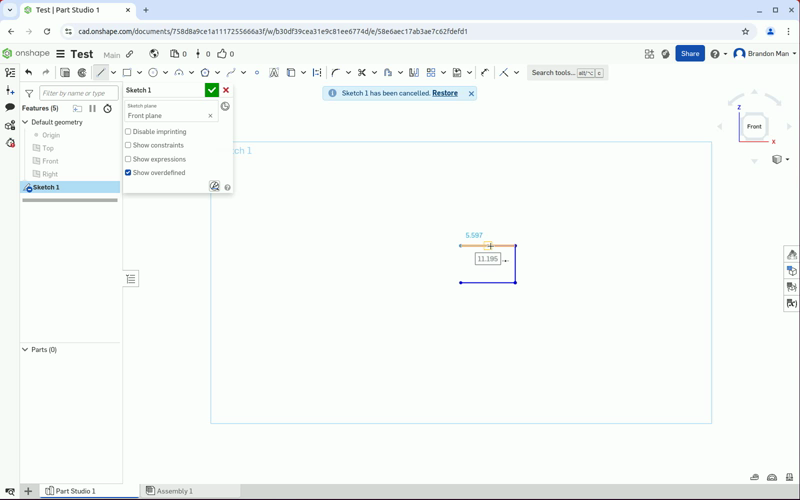
key_down(shift)
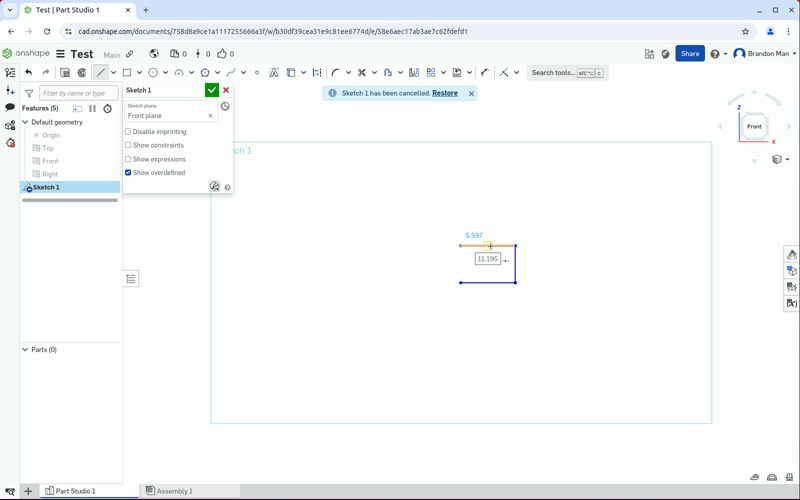
mouse_move(460, 282)
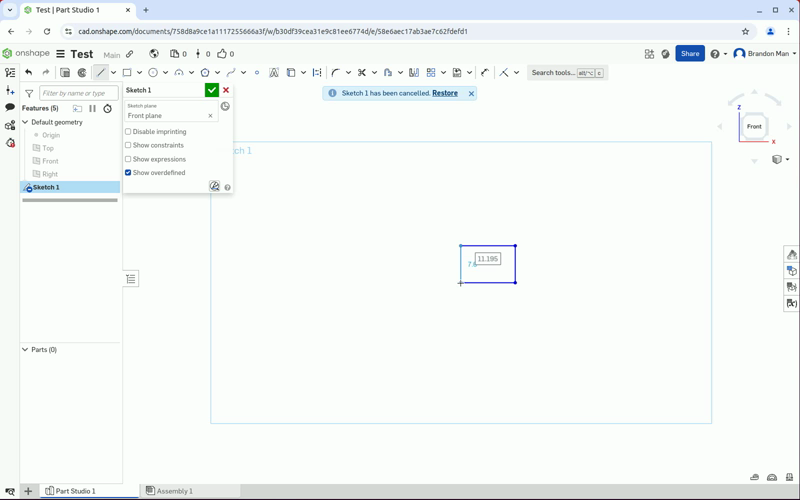
key_up(shift)
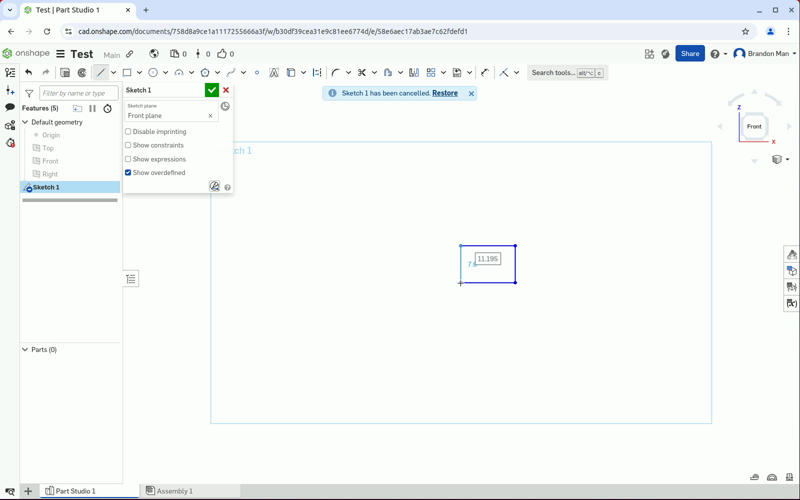
click(460, 282)
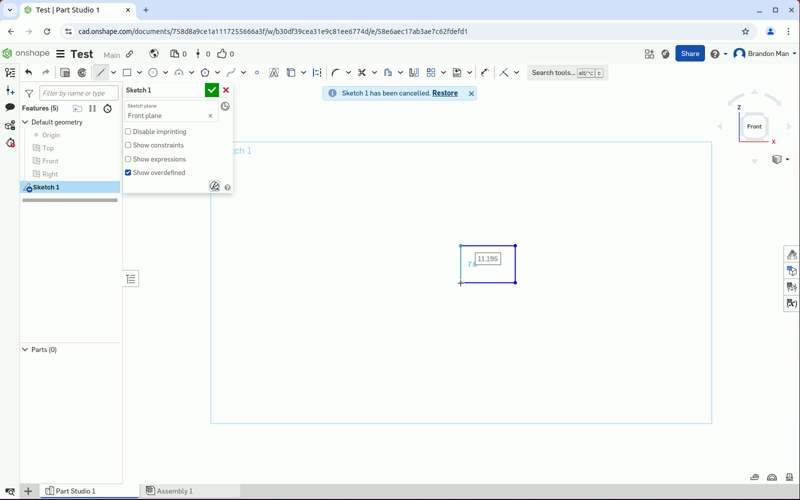
key(esc)
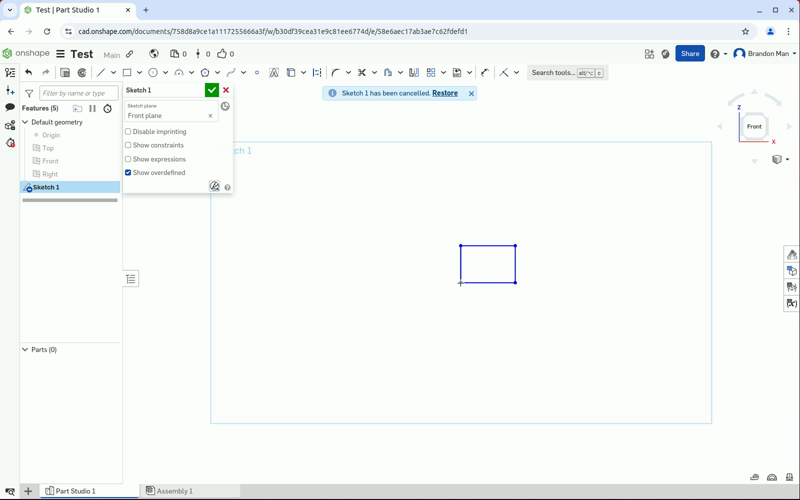
mouse_move(472, 247)
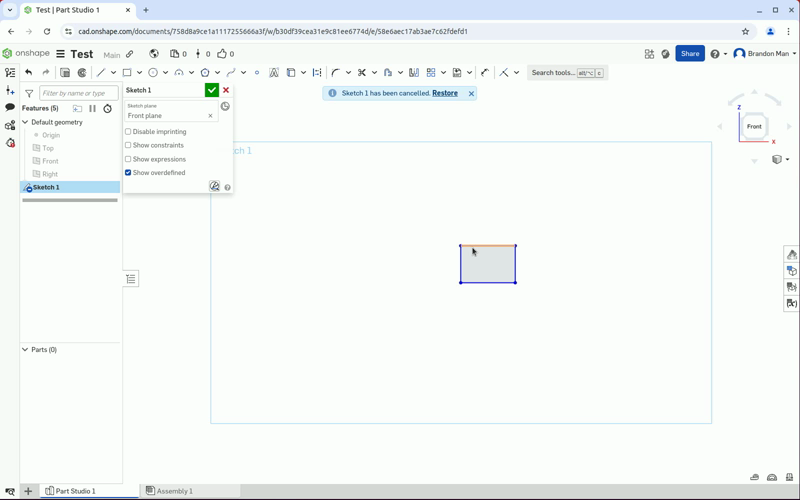
click(472, 247)
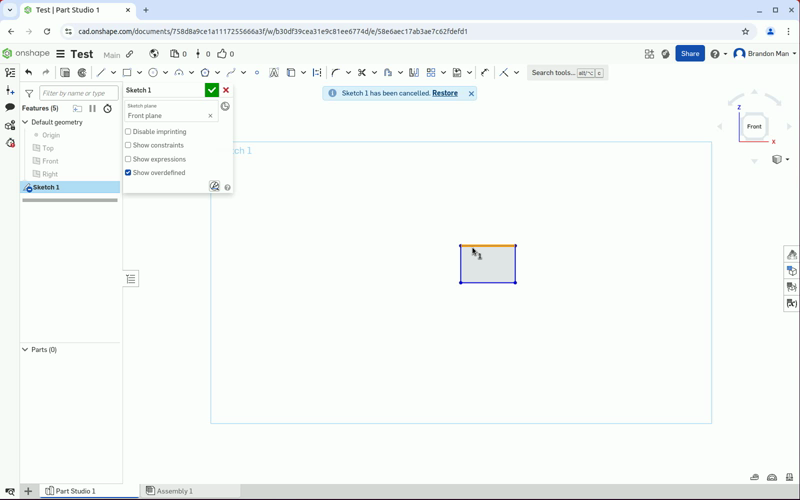
mouse_move(73, 352)
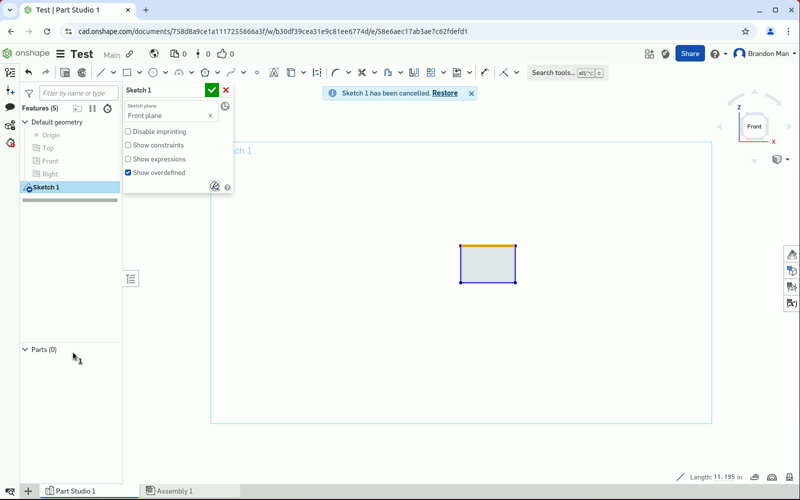
key(shift+y)
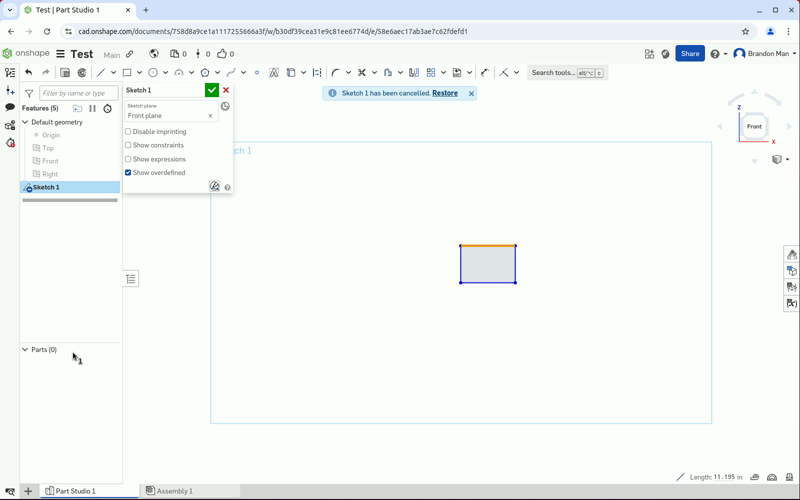
key(shift+e)
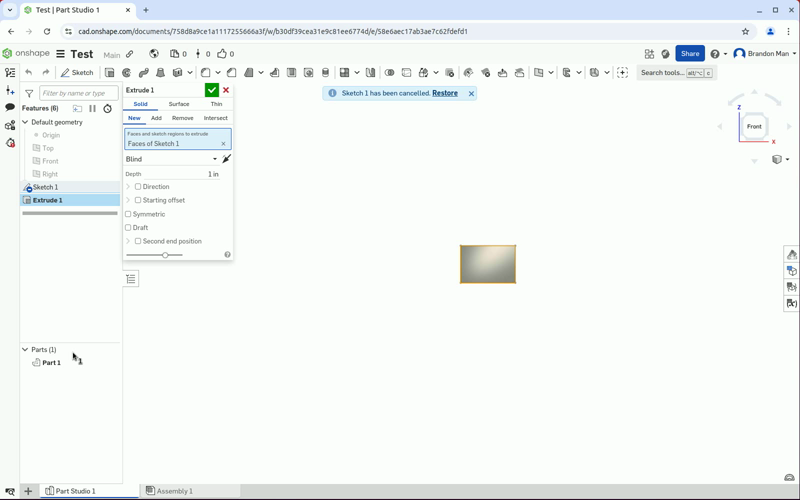
mouse_move(143, 106)
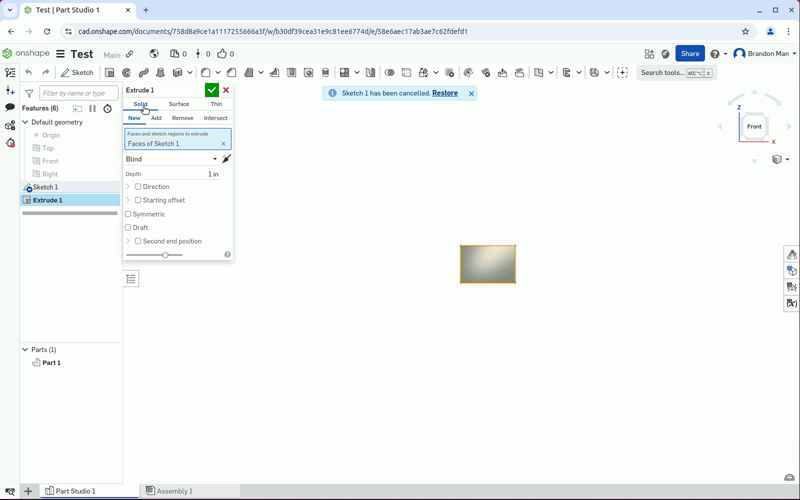
click(143, 106)
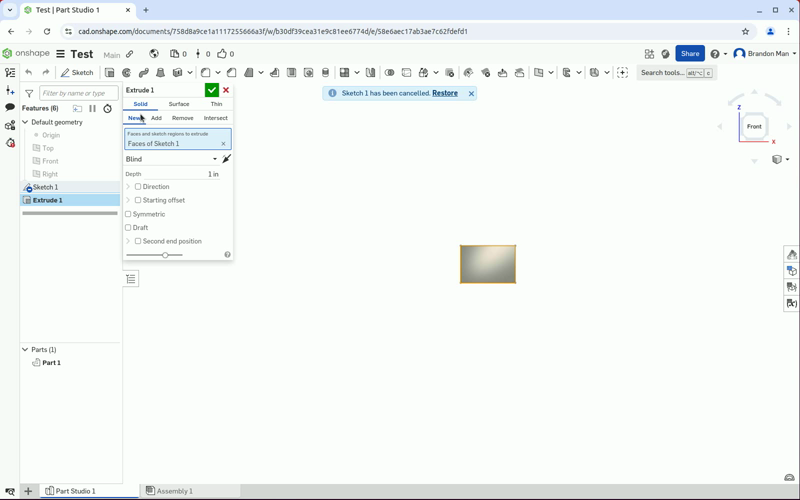
mouse_move(137, 120)
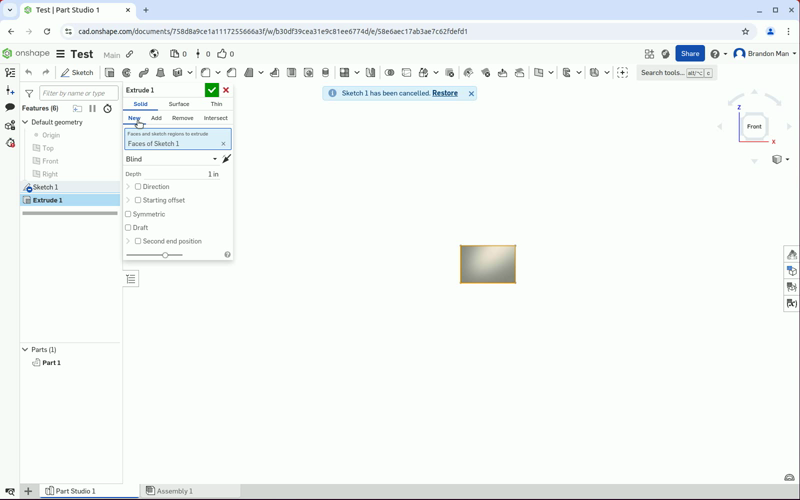
click(137, 120)
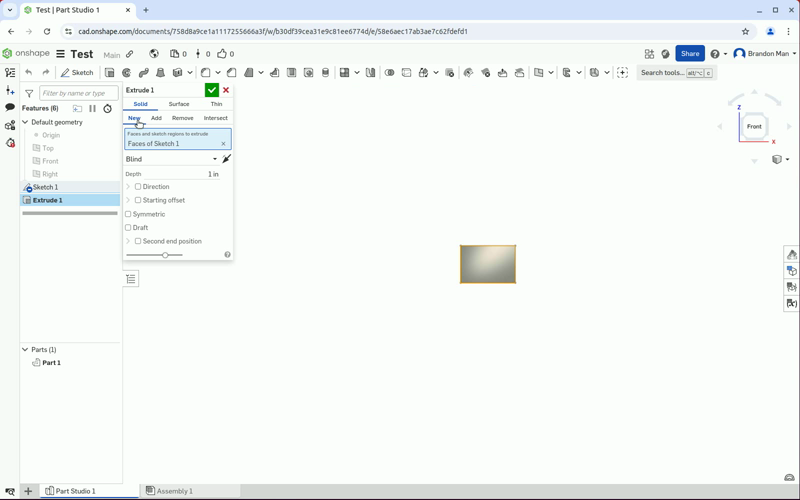
key(tab, 4)
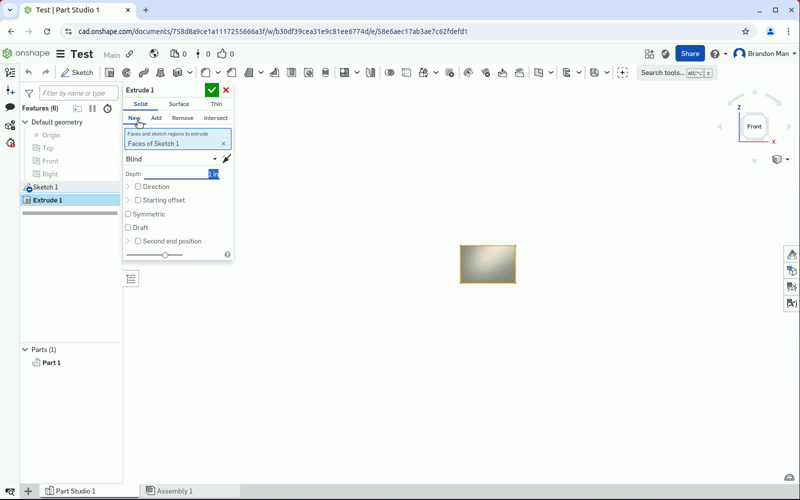
text(23.108)
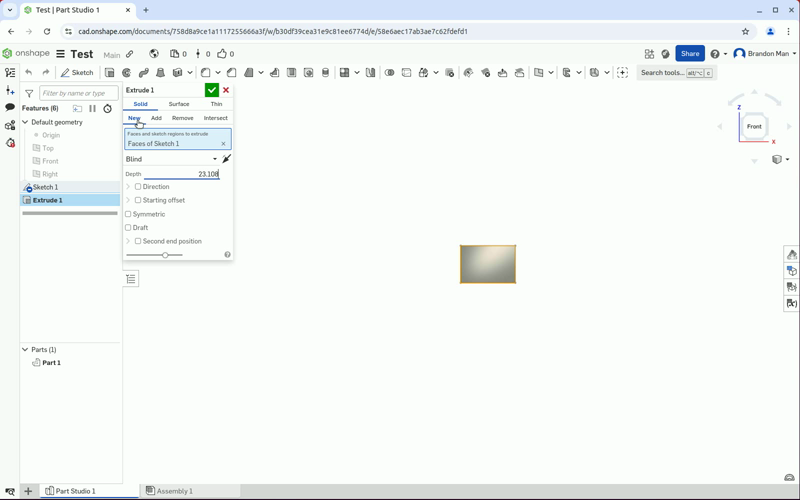
key(enter)
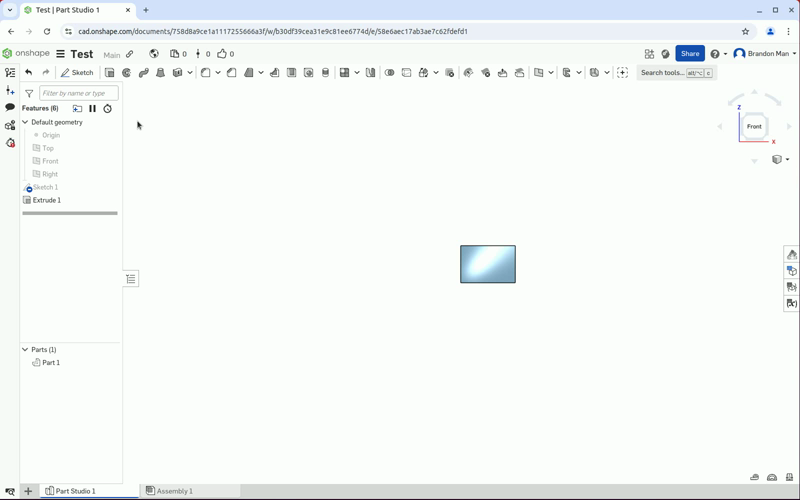
key(shift+h)
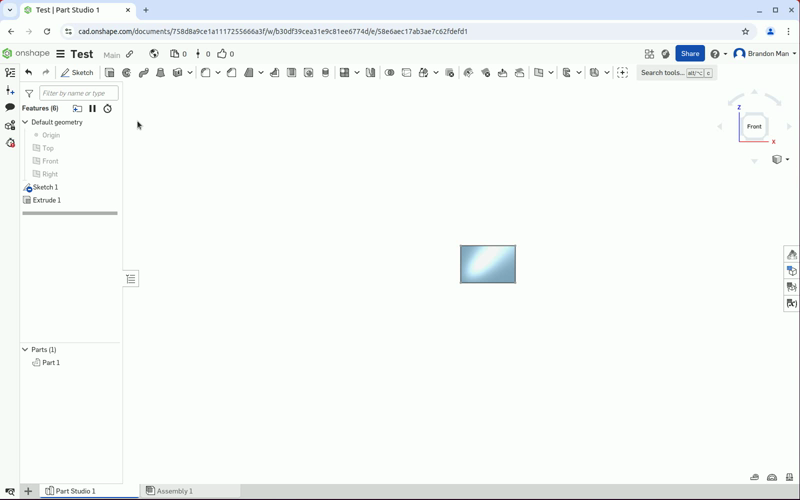
key(shift+h)
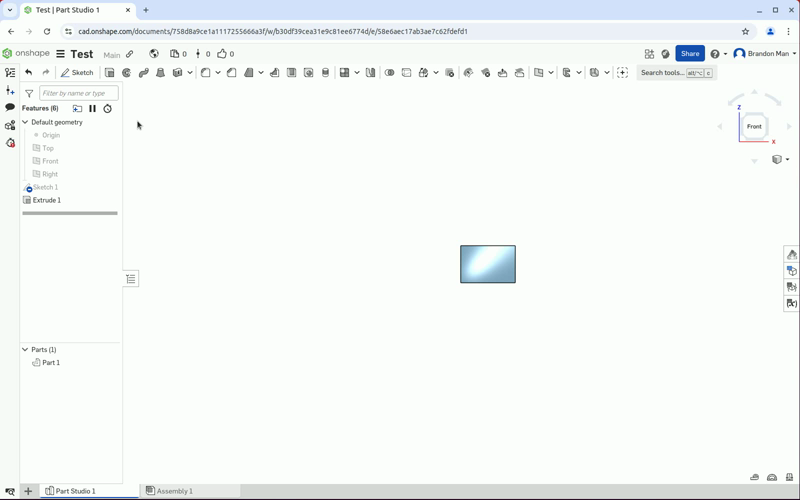
mouse_move(73, 189)
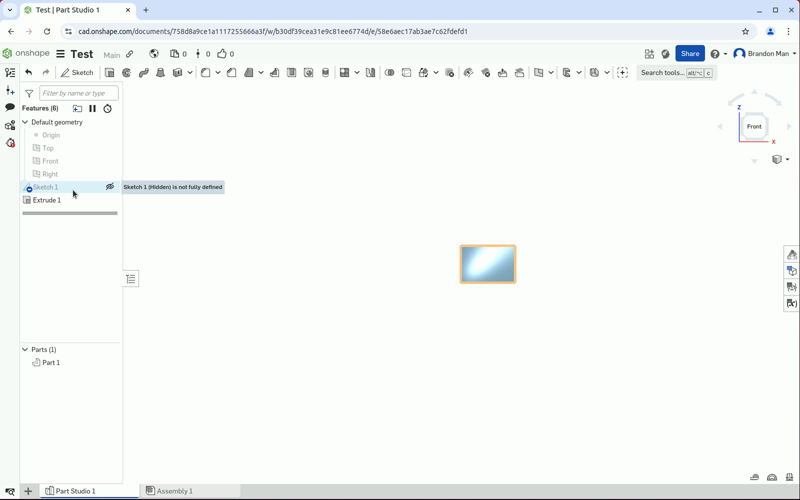
click(73, 189)
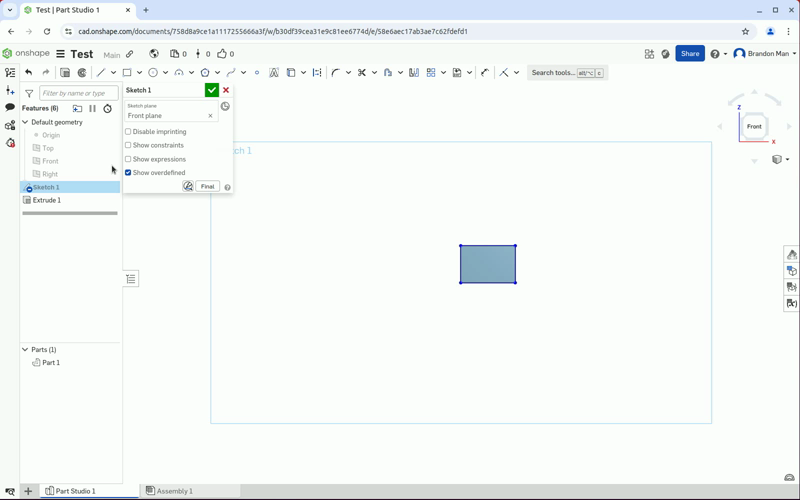
mouse_move(229, 92)
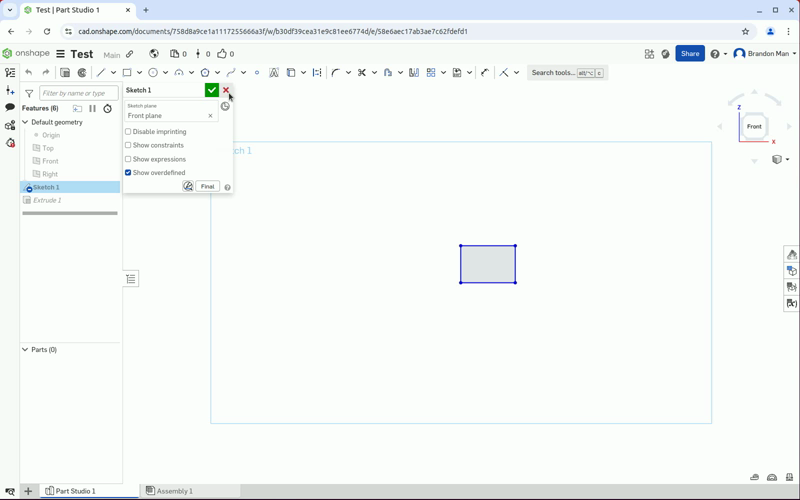
click(229, 92)
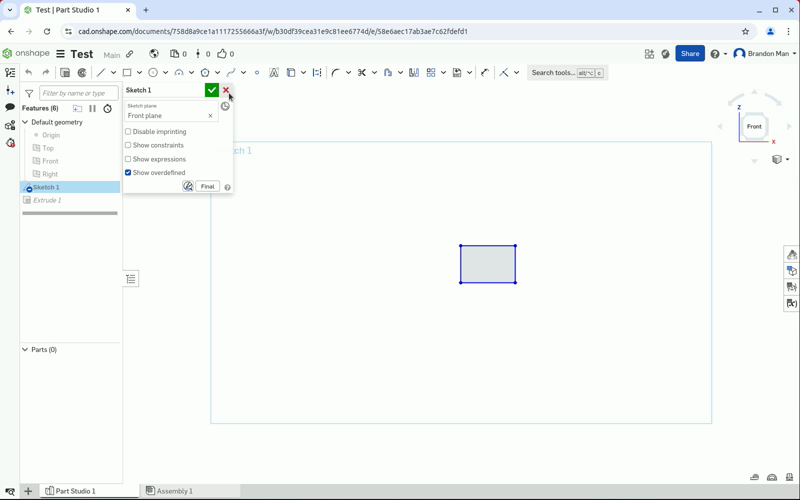
key(shift+s)
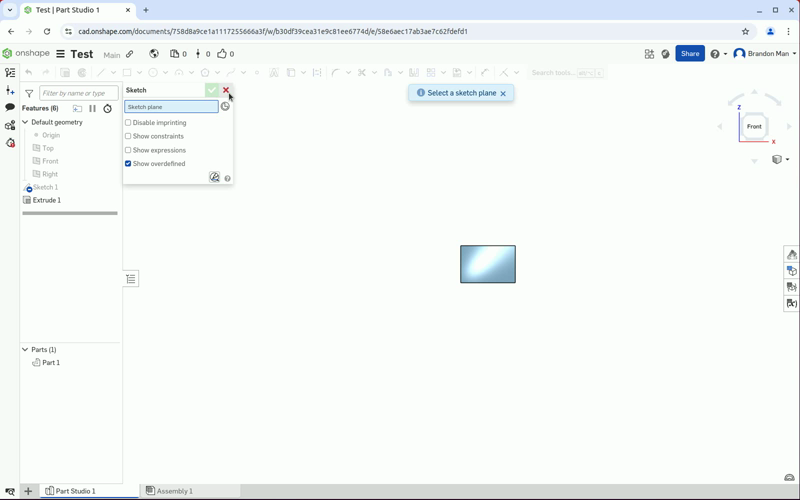
mouse_move(73, 163)
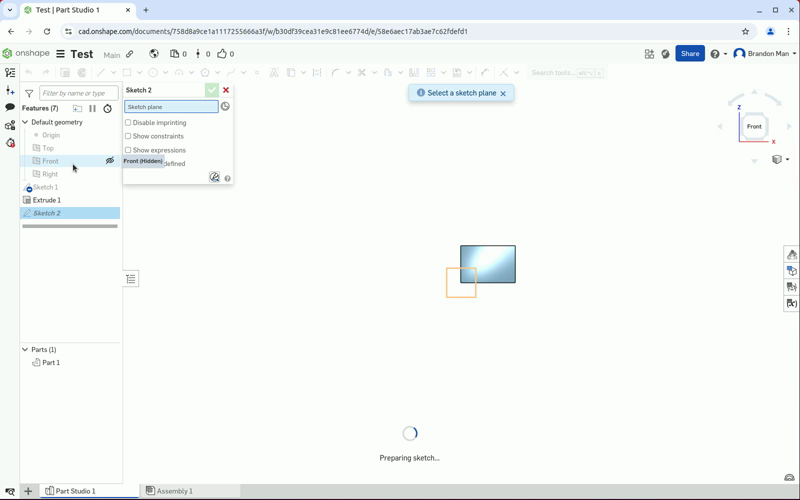
click(73, 163)
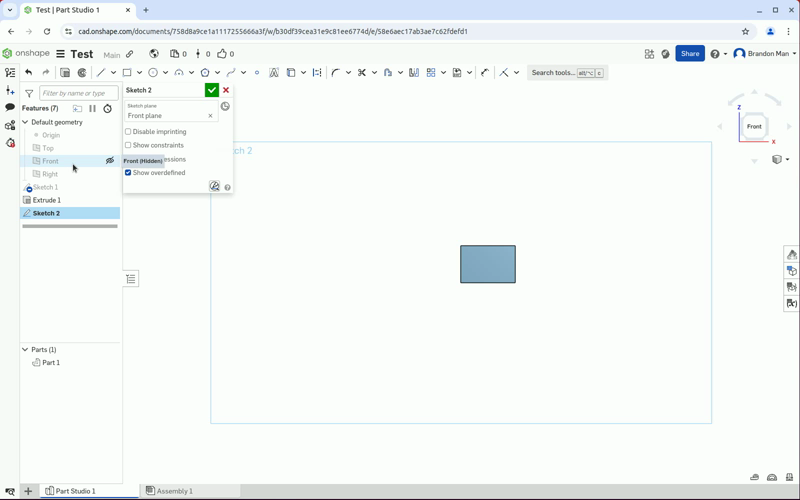
mouse_move(73, 352)
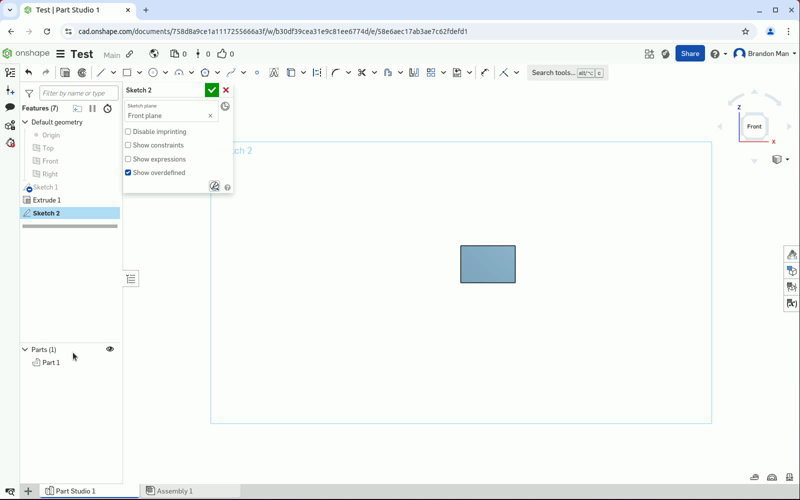
key(y)
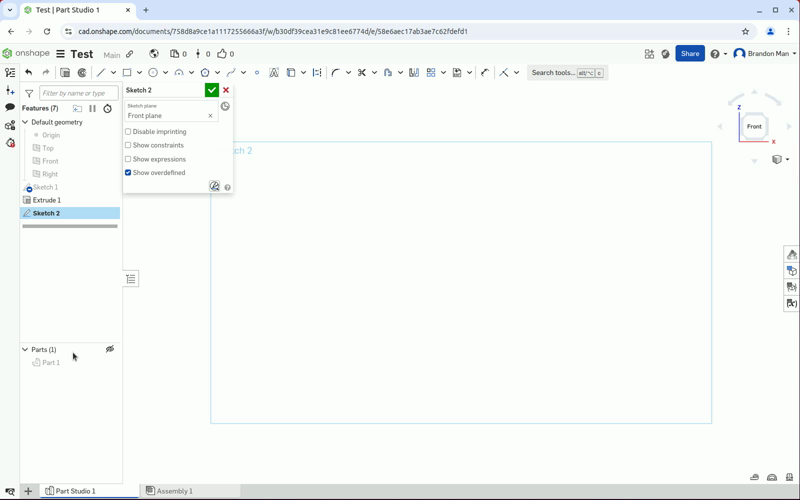
key(l)
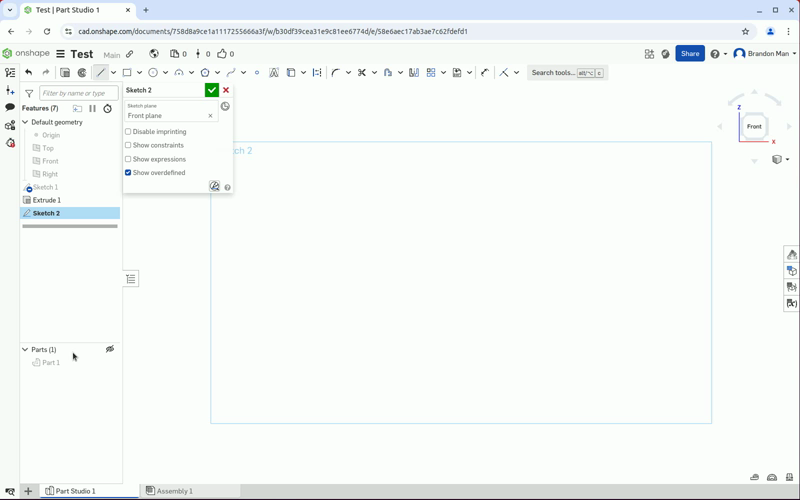
key_down(shift)
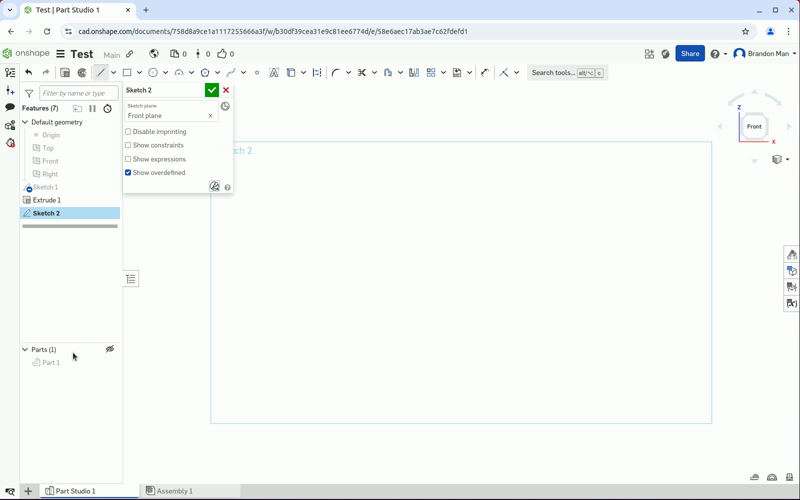
mouse_move(348, 282)
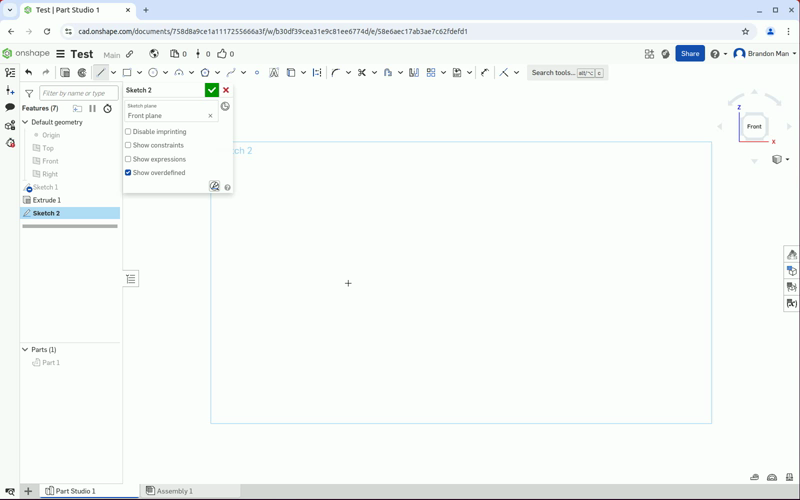
click(348, 282)
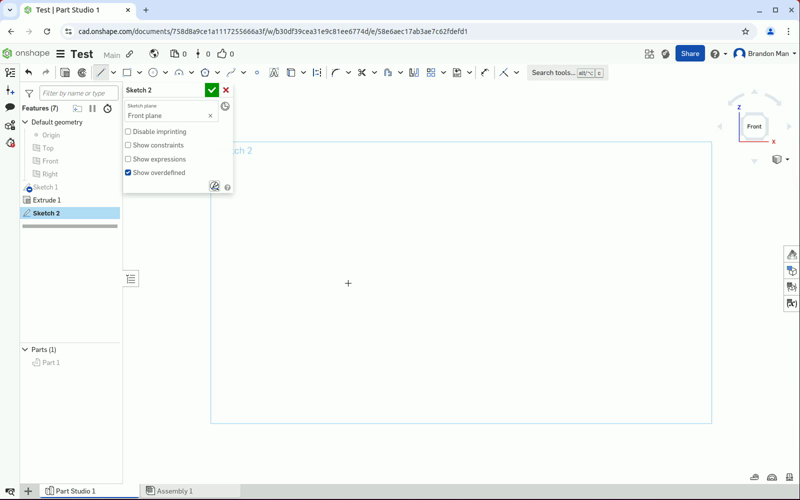
key_up(shift)
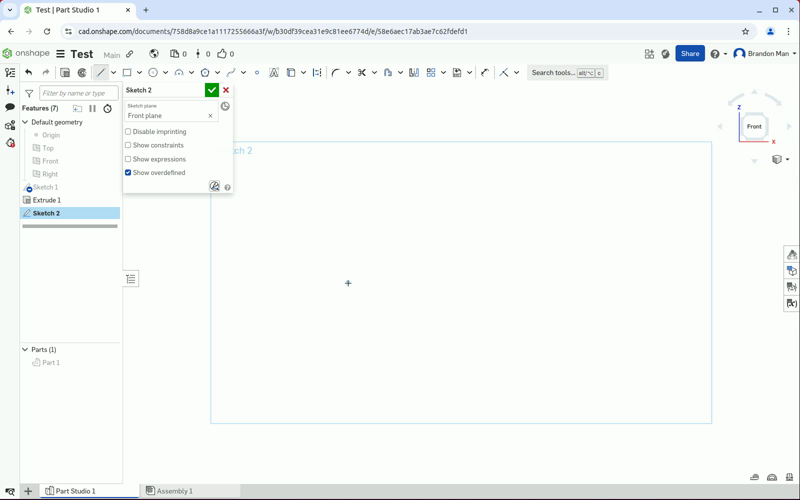
key_down(shift)
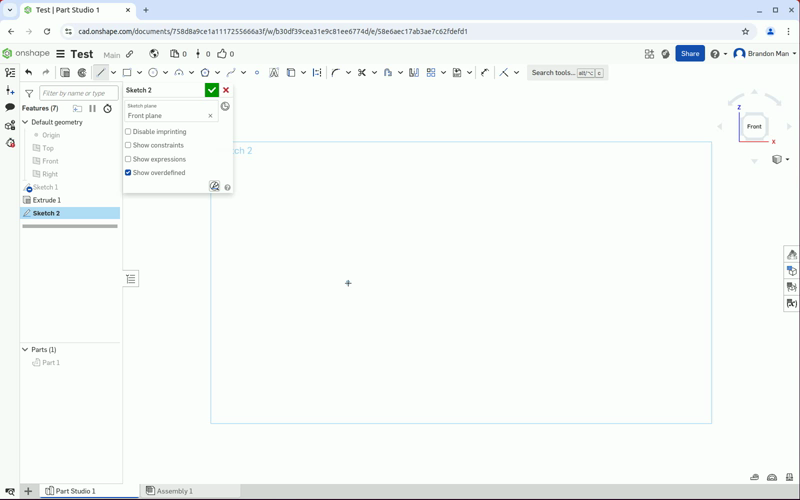
mouse_move(460, 282)
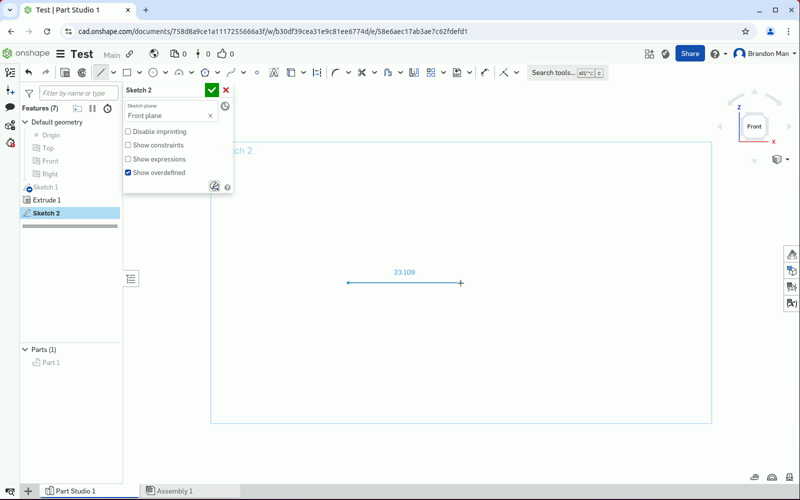
click(460, 282)
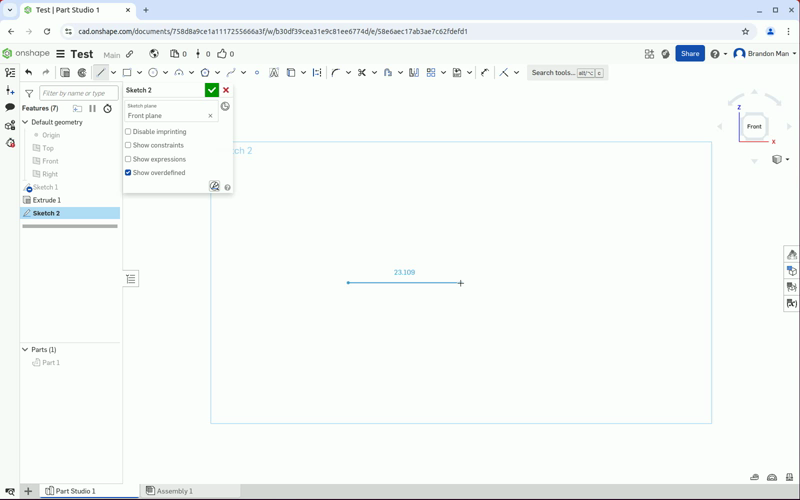
key_up(shift)
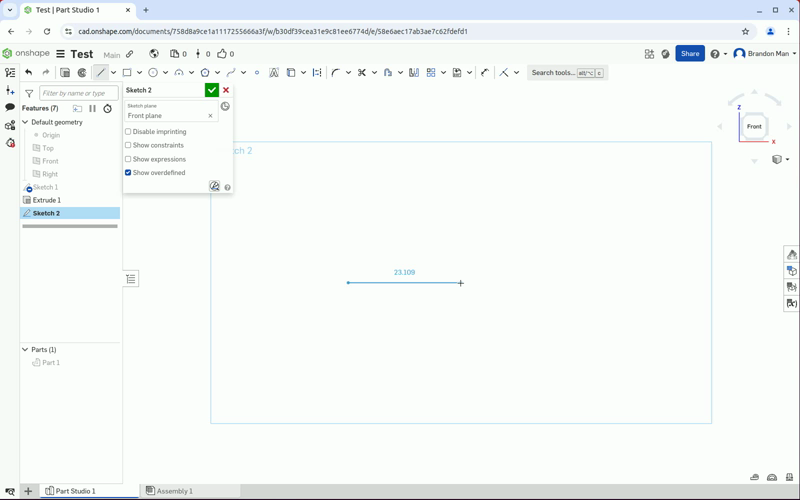
key_down(shift)
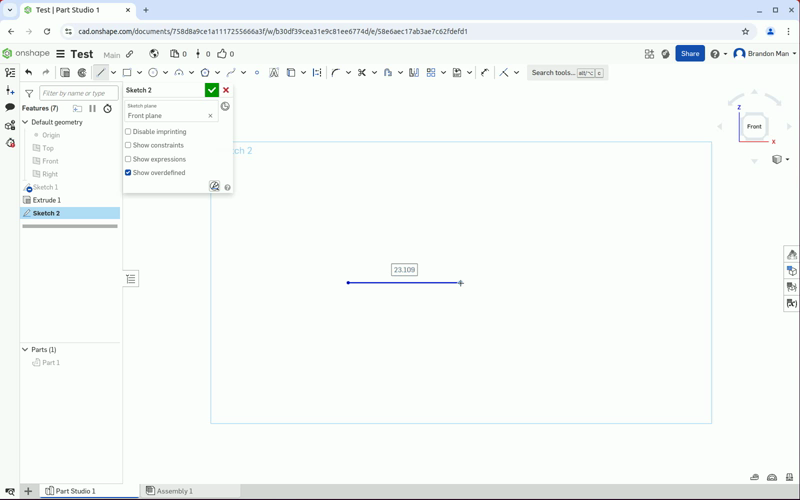
mouse_move(490, 282)
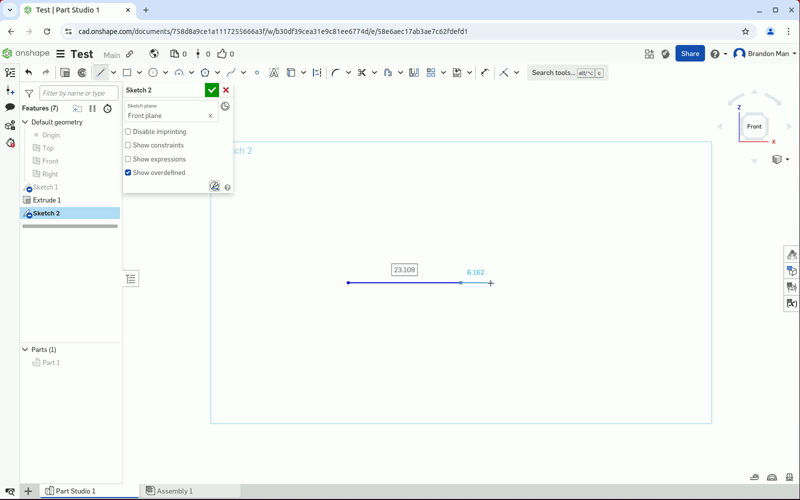
mouse_move(460, 265)
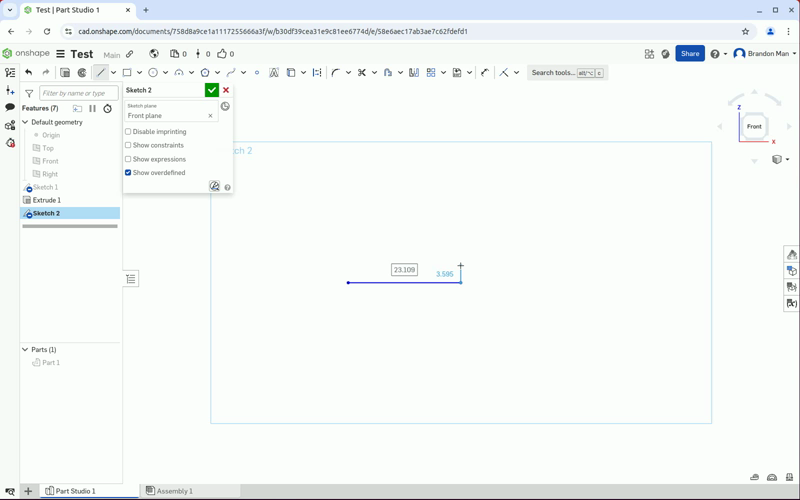
click(460, 265)
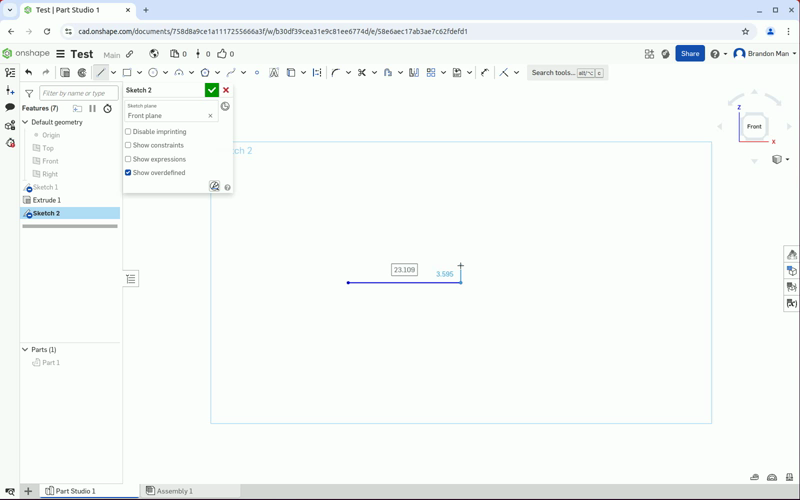
key_up(shift)
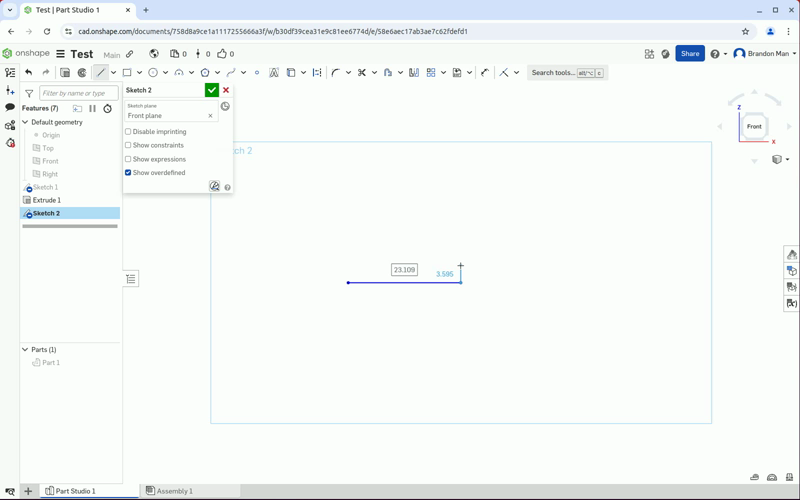
key_down(shift)
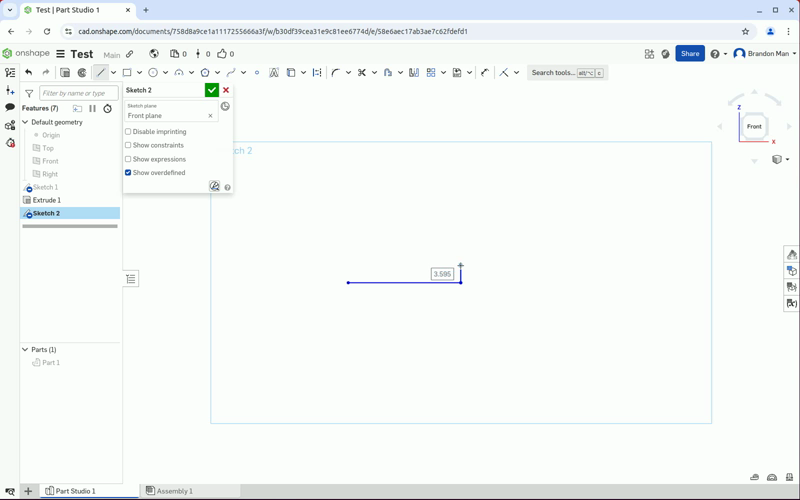
mouse_move(348, 265)
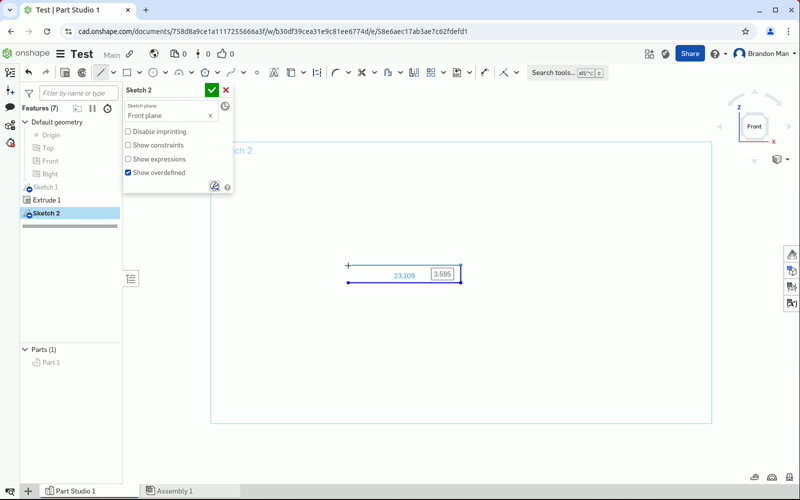
click(348, 265)
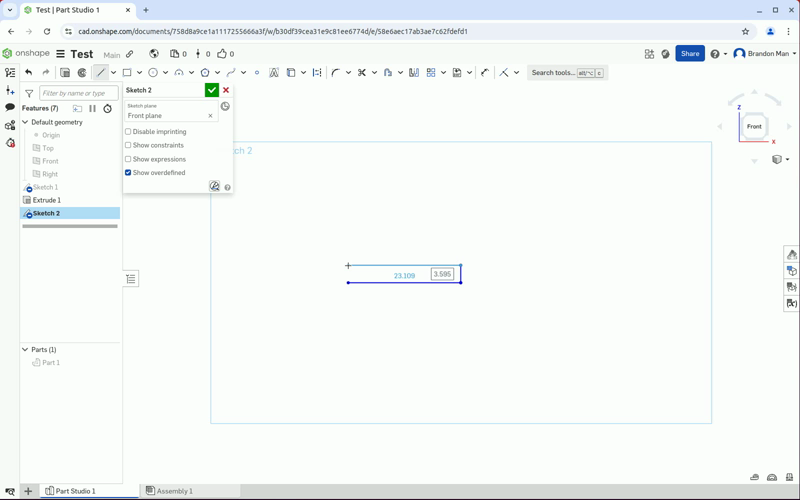
key_up(shift)
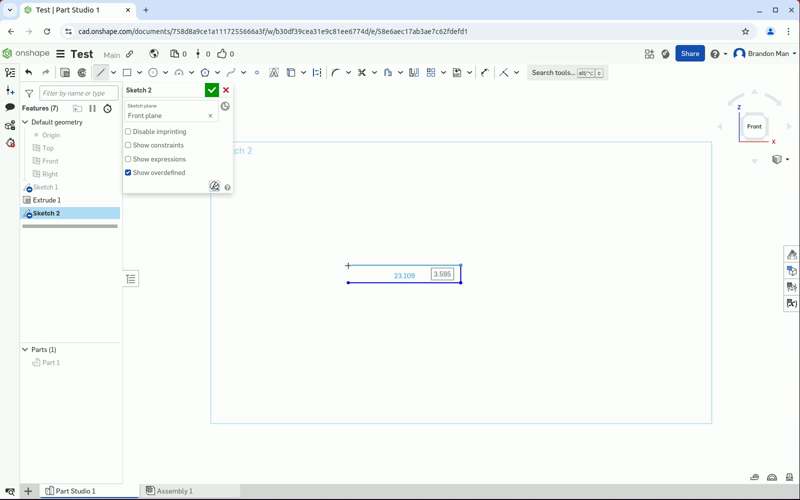
mouse_move(378, 265)
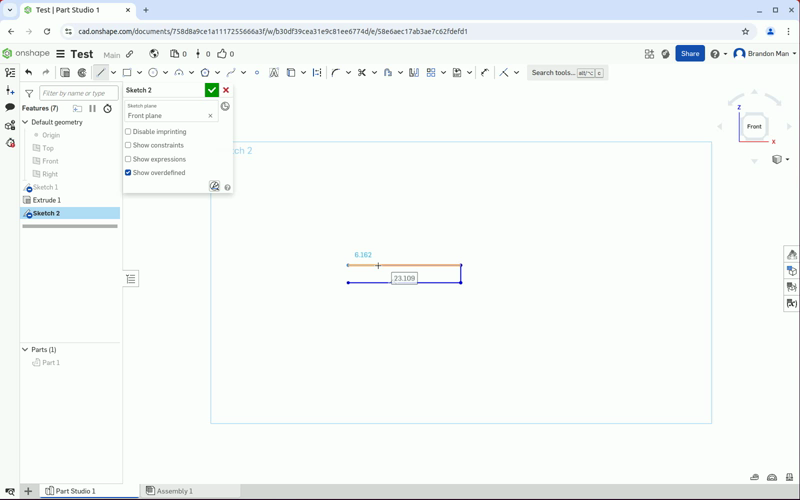
key_down(shift)
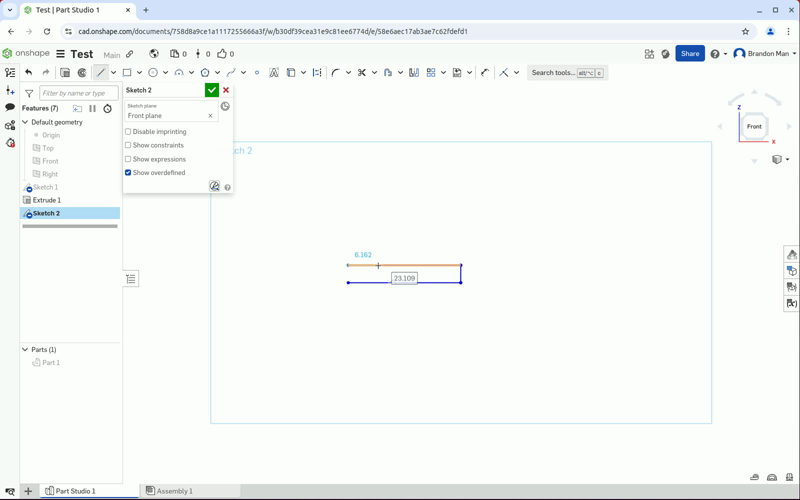
mouse_move(348, 282)
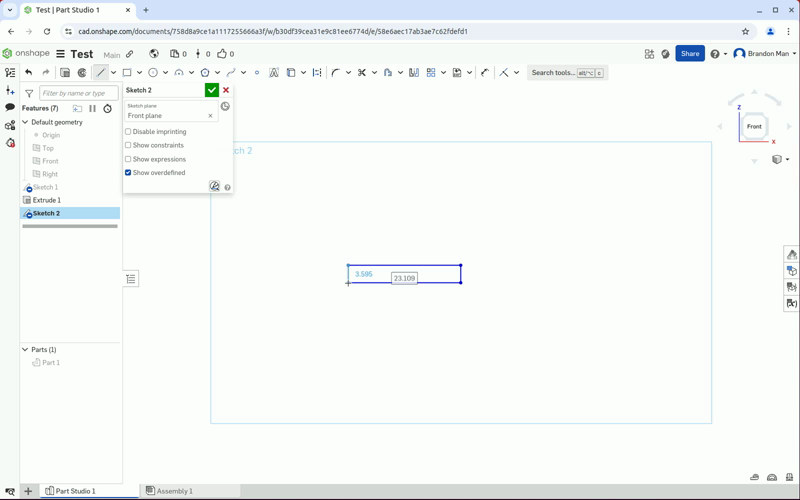
key_up(shift)
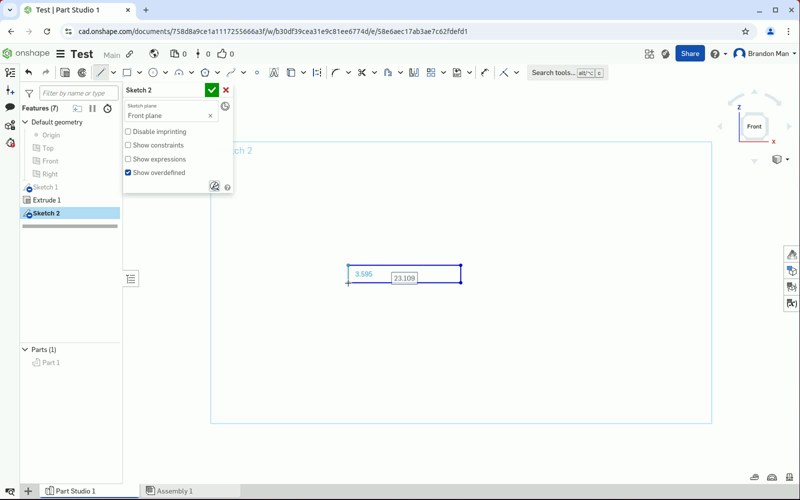
click(348, 282)
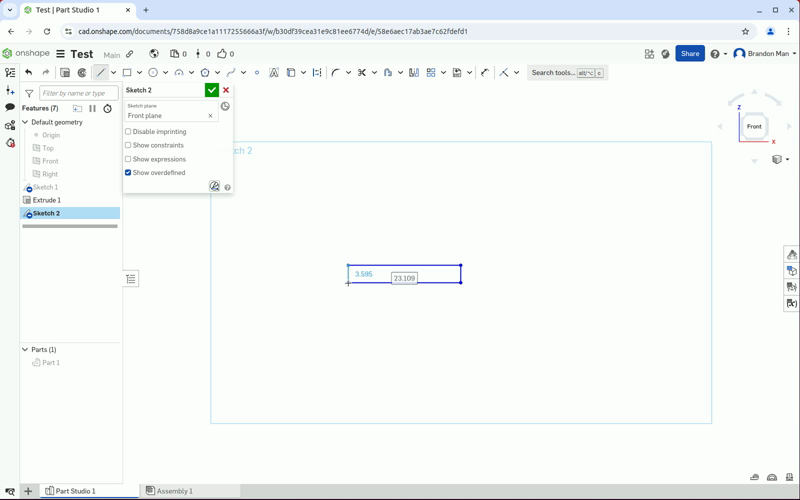
key(esc)
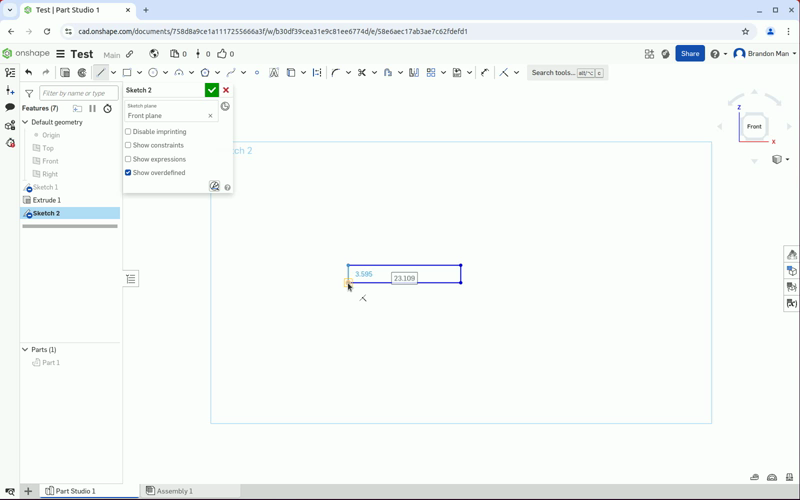
mouse_move(368, 272)
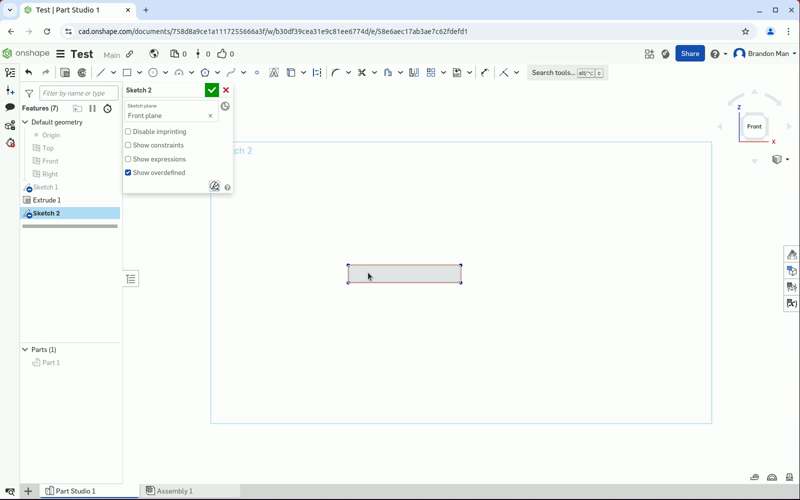
click(368, 272)
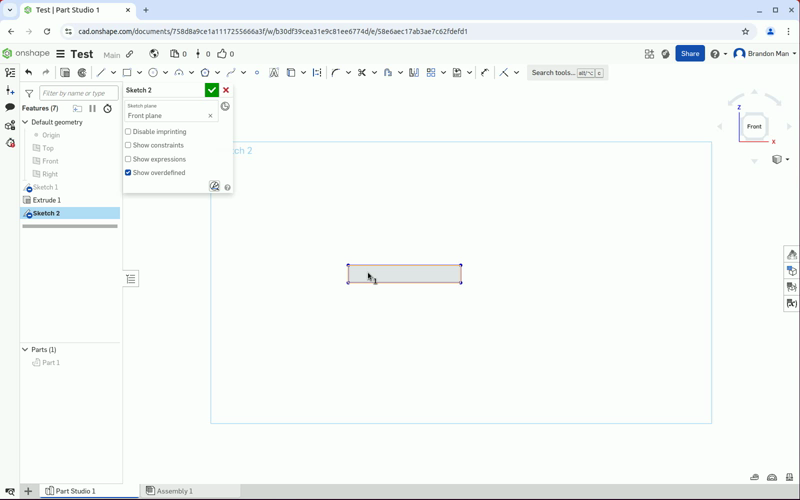
mouse_move(73, 352)
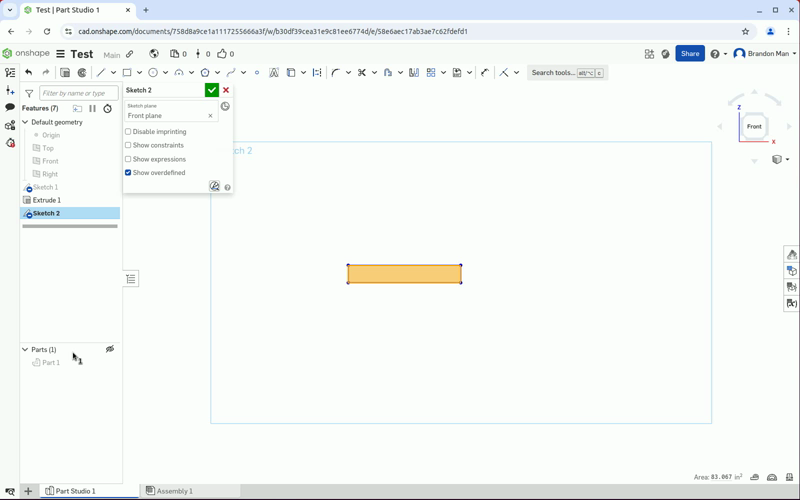
key(shift+y)
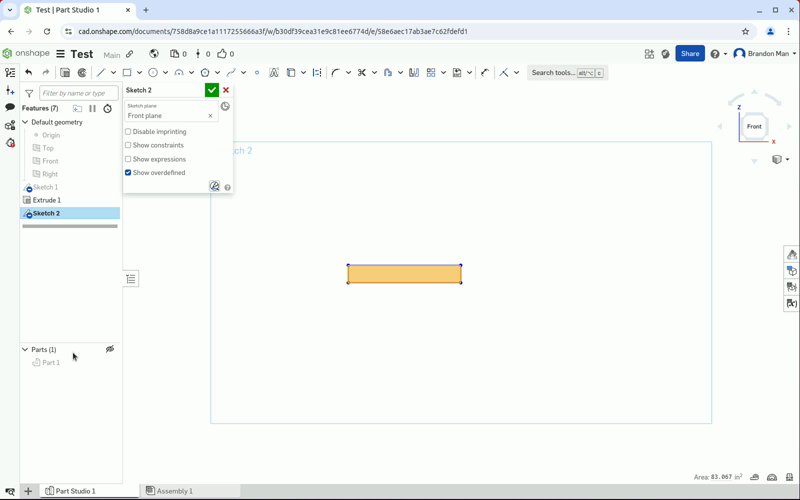
key(shift+e)
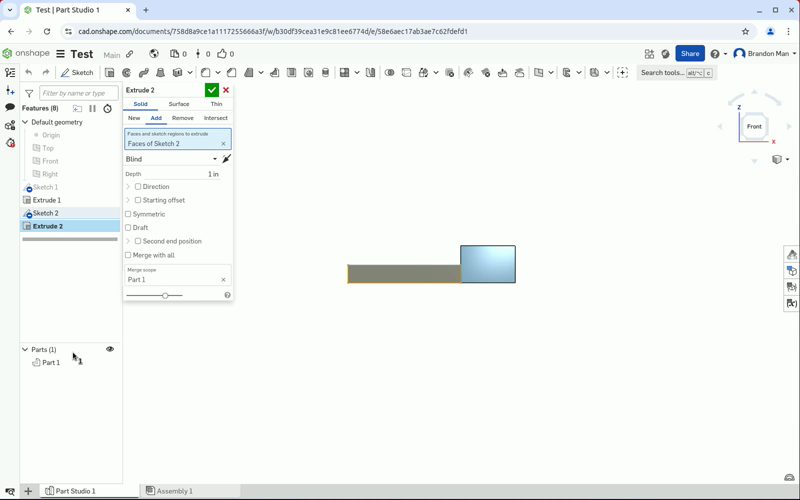
mouse_move(143, 106)
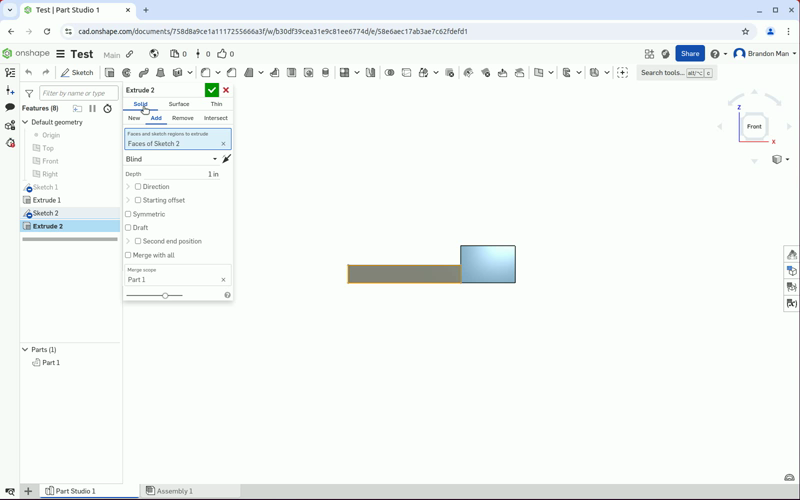
click(143, 106)
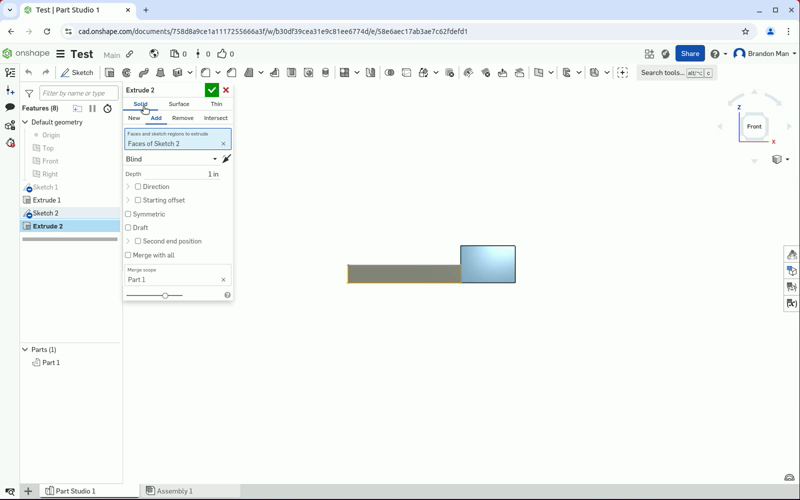
mouse_move(137, 120)
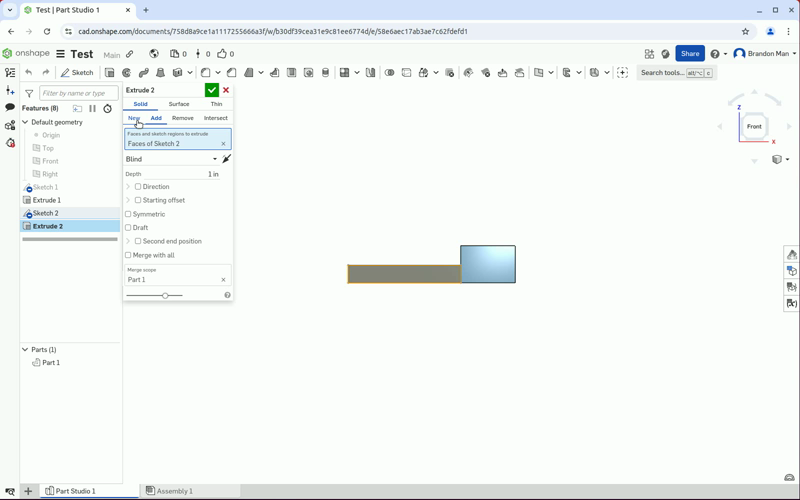
click(137, 120)
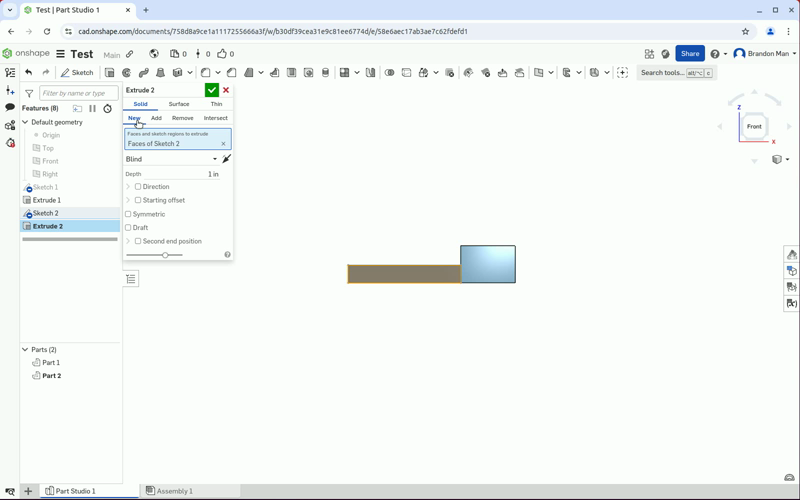
key(tab, 4)
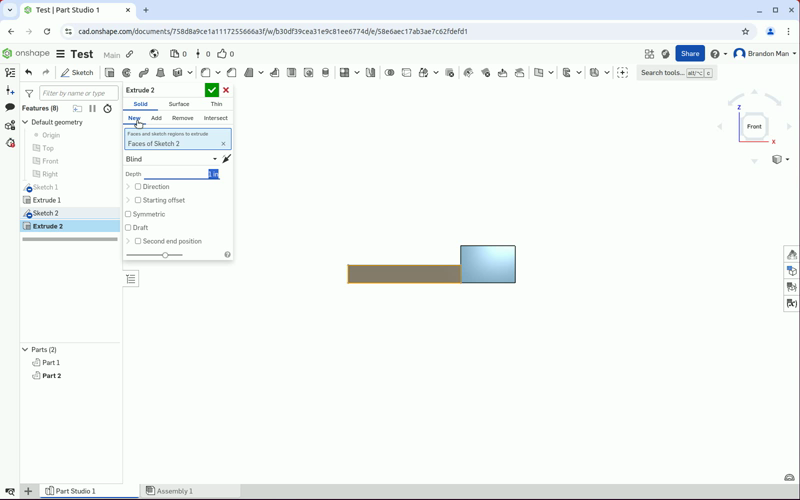
text(23.108)
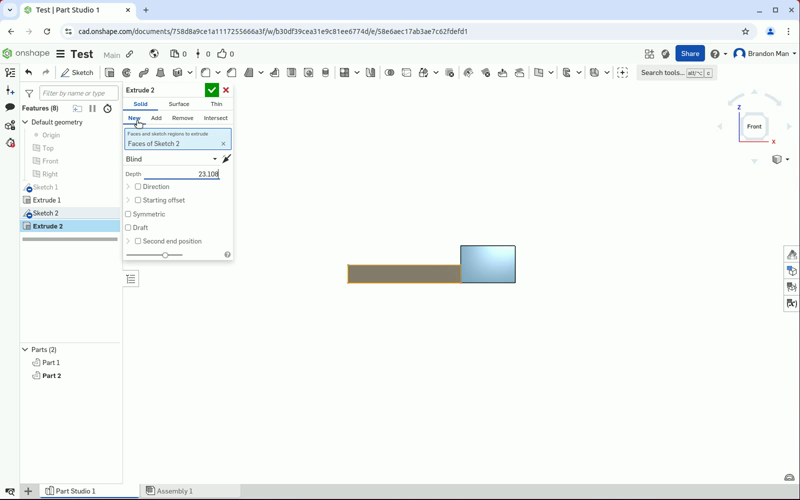
key(enter)
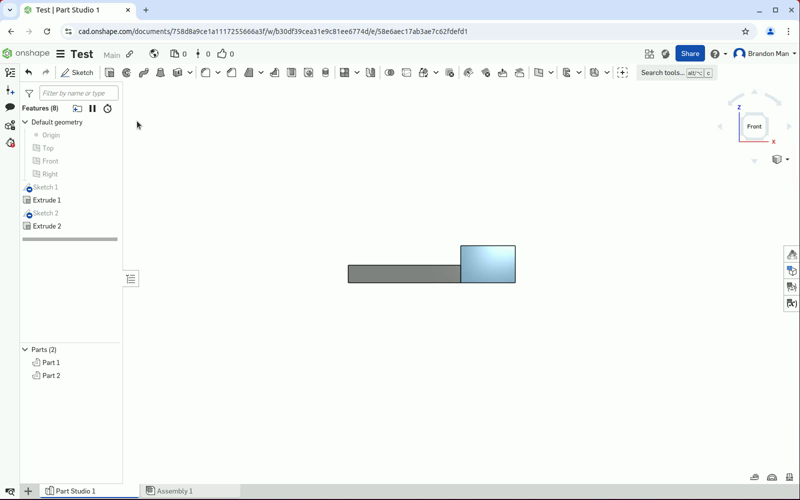
key(shift+h)
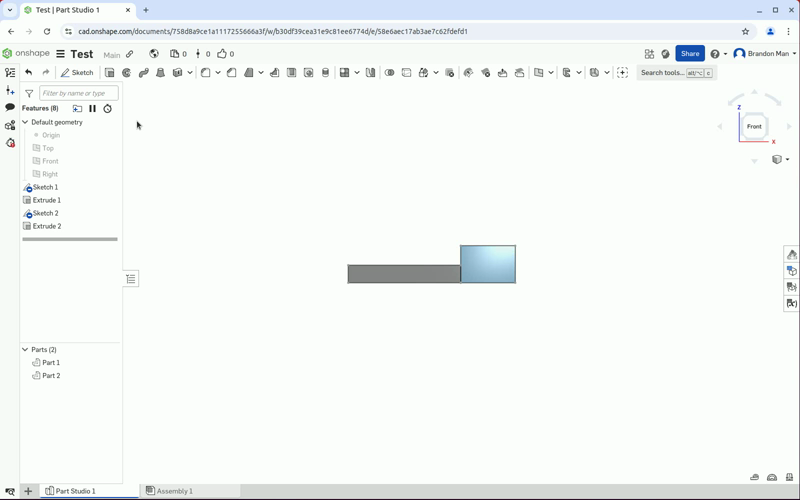
key(shift+h)
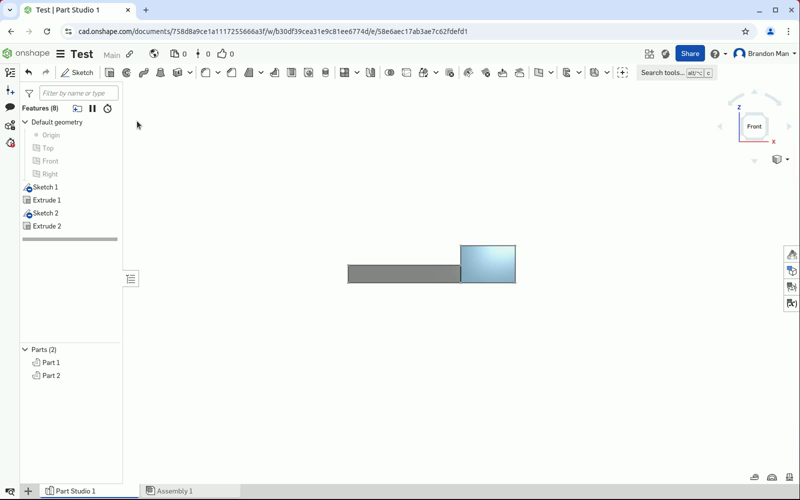
key(shift+7)
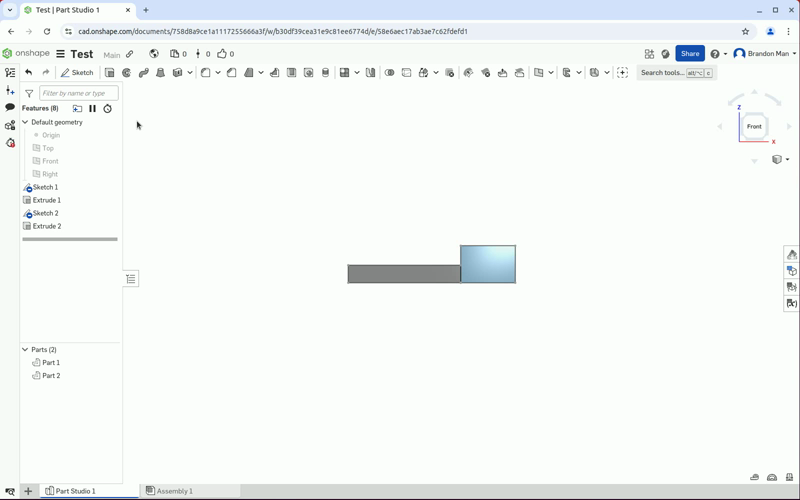
key(left, 2)
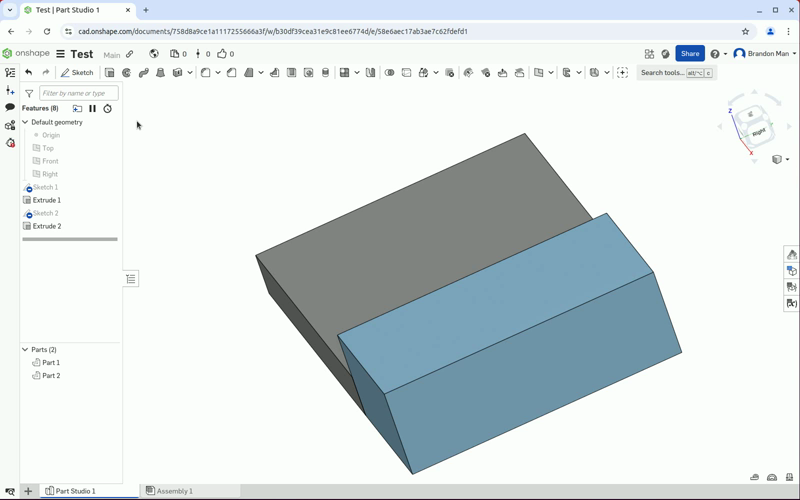
key(down, 2)
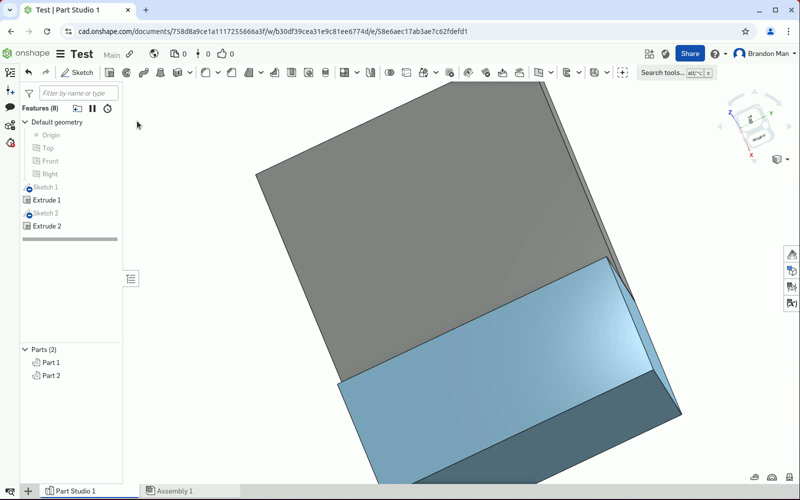
key(up, 2)
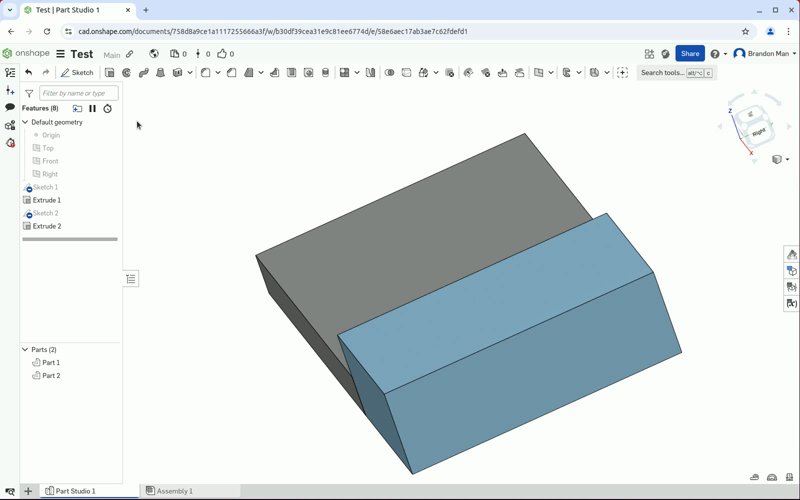
key(right, 2)
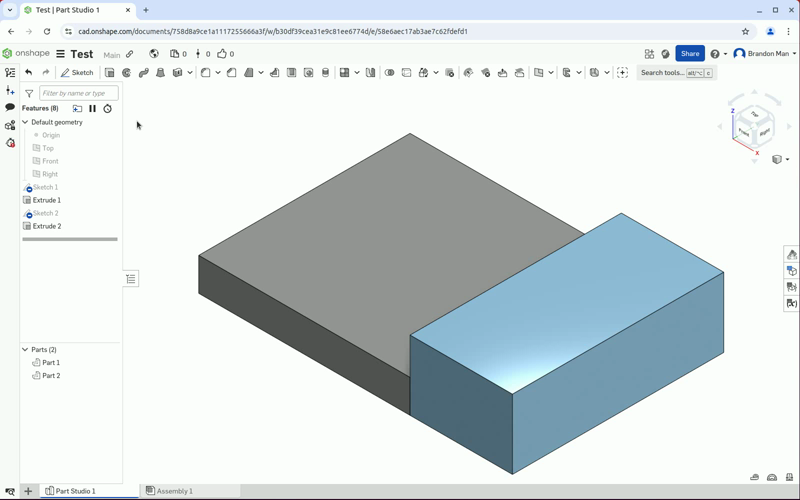
mouse_move(73, 189)
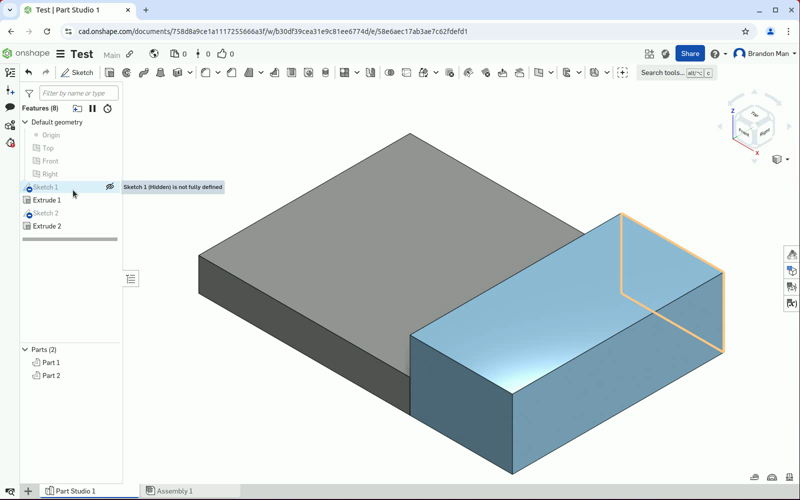
click(73, 189)